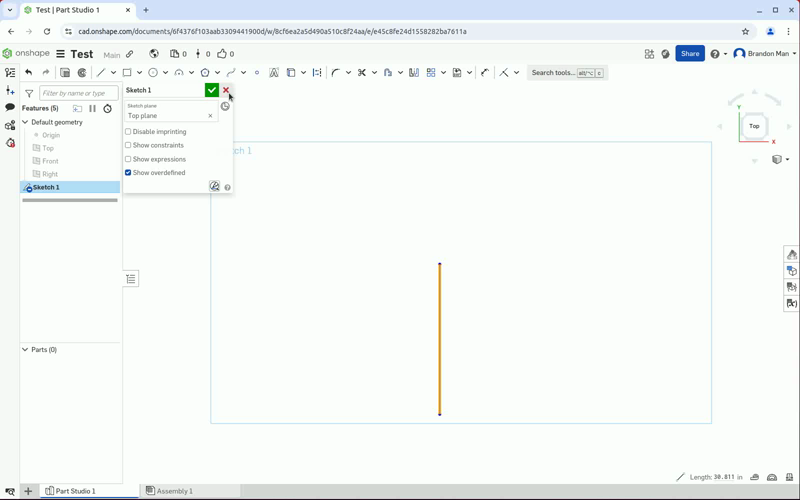
key(shift+h)
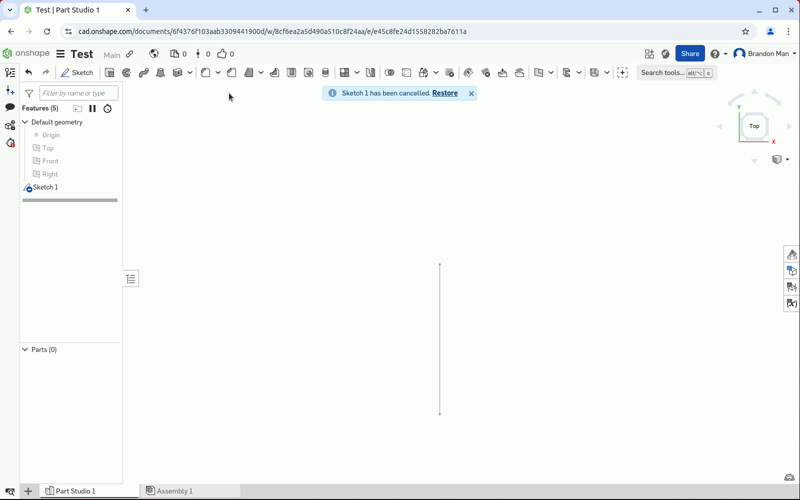
key(shift+s)
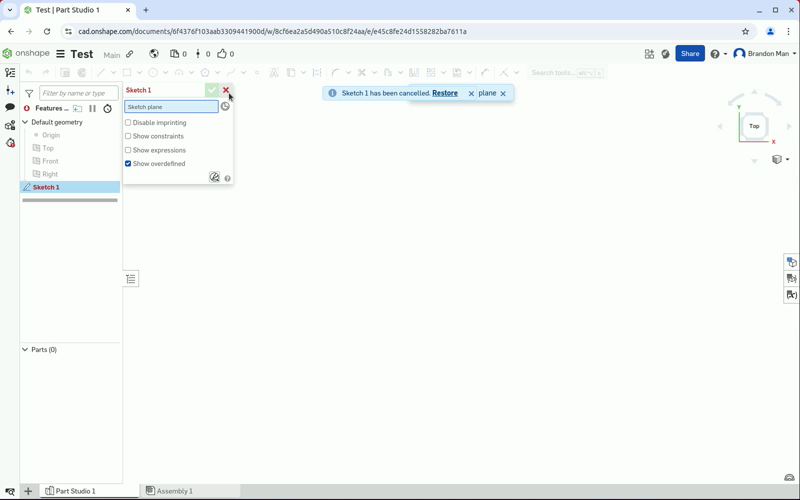
mouse_move(73, 150)
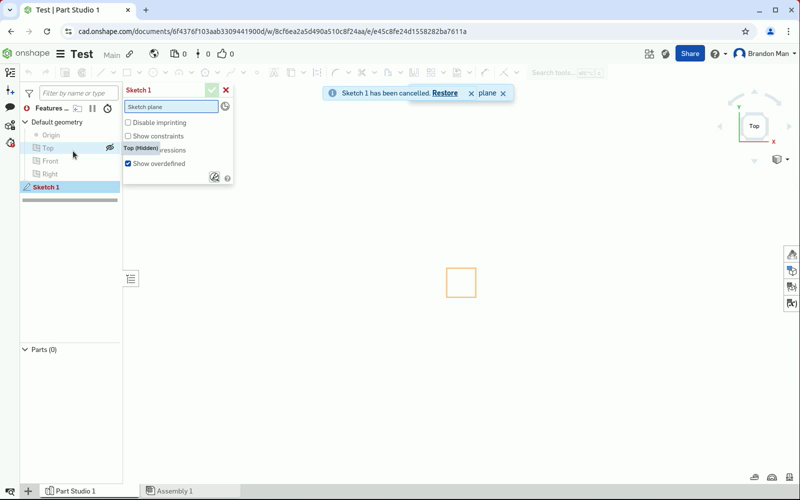
click(73, 150)
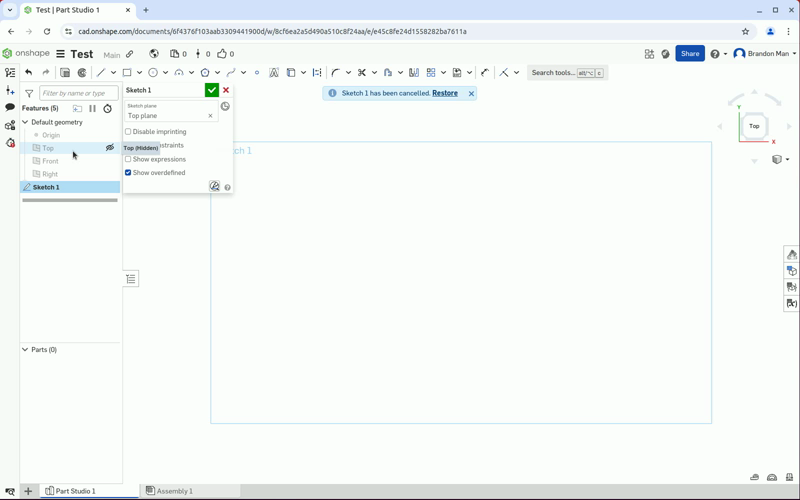
mouse_move(73, 352)
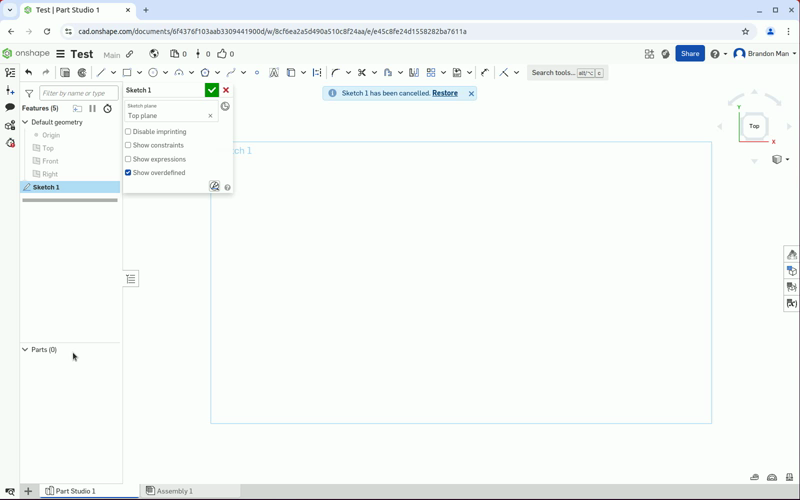
key(y)
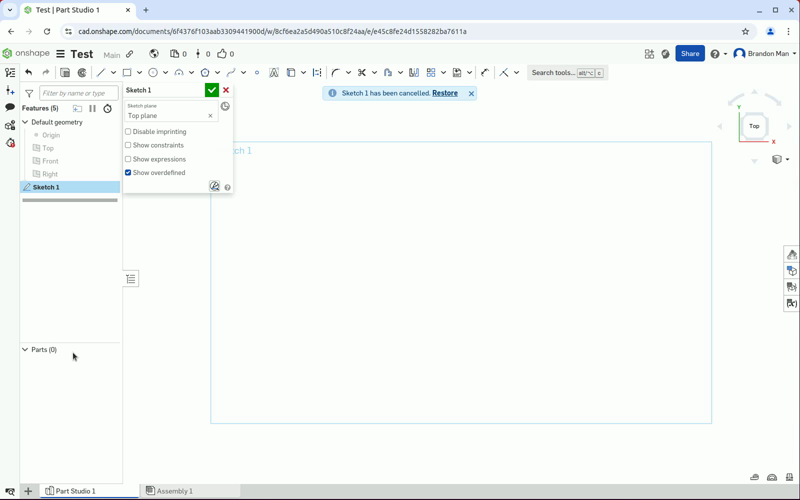
key(l)
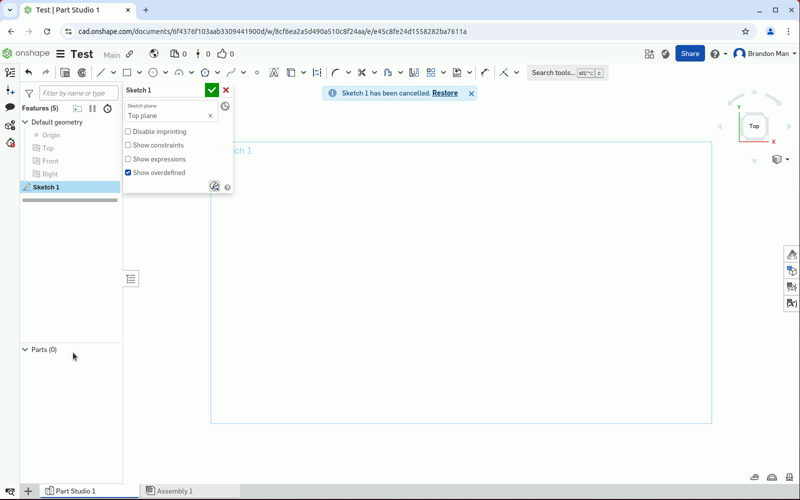
key_down(shift)
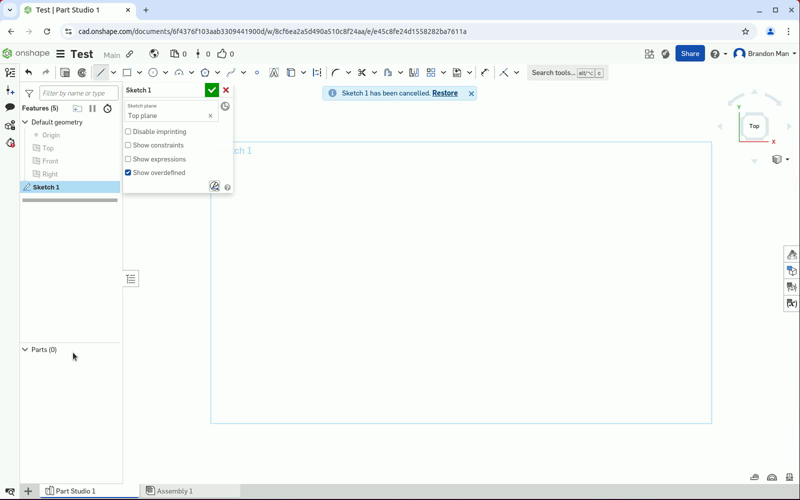
mouse_move(348, 395)
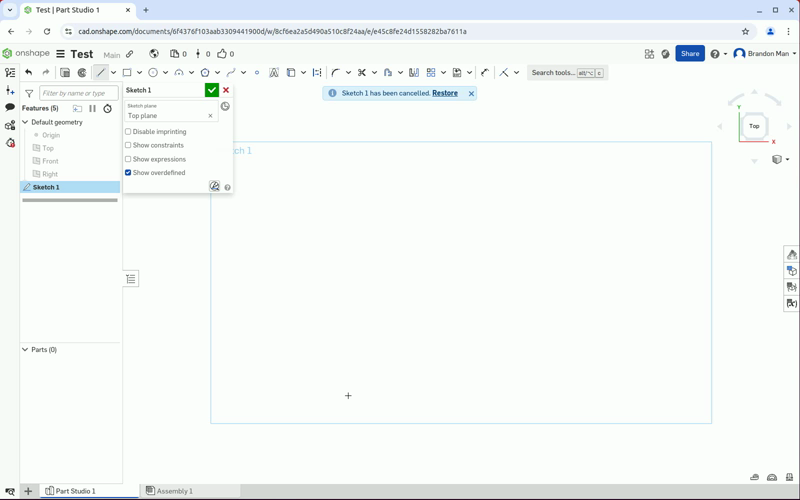
click(348, 395)
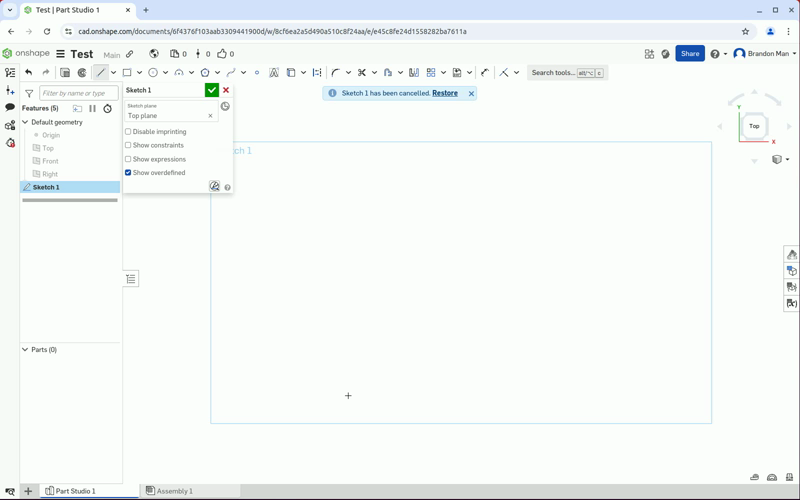
key_up(shift)
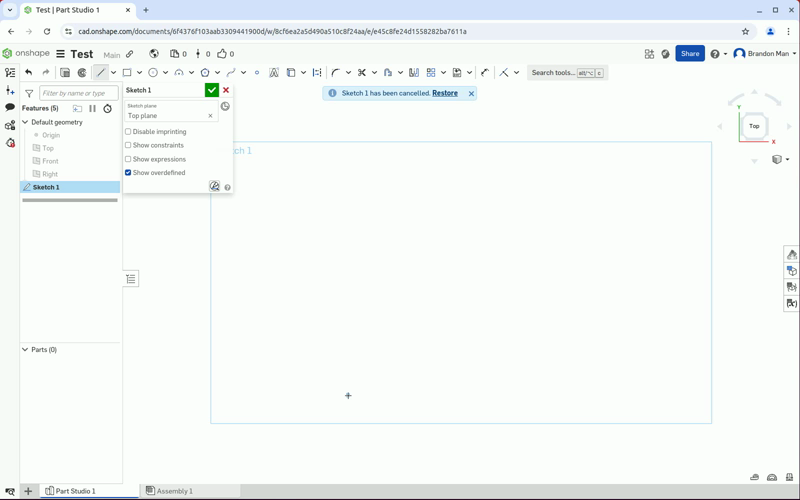
key_down(shift)
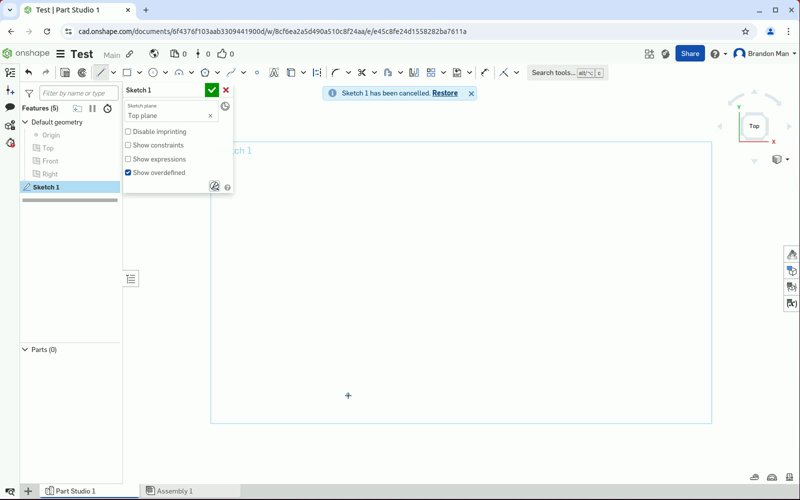
mouse_move(572, 395)
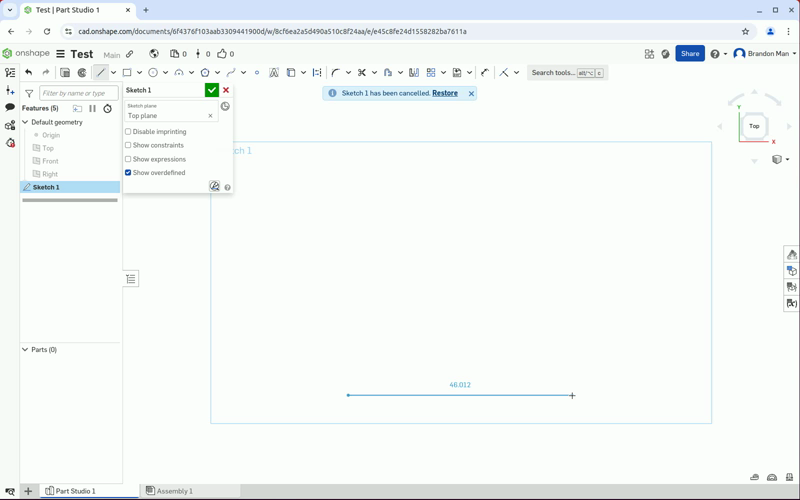
click(572, 395)
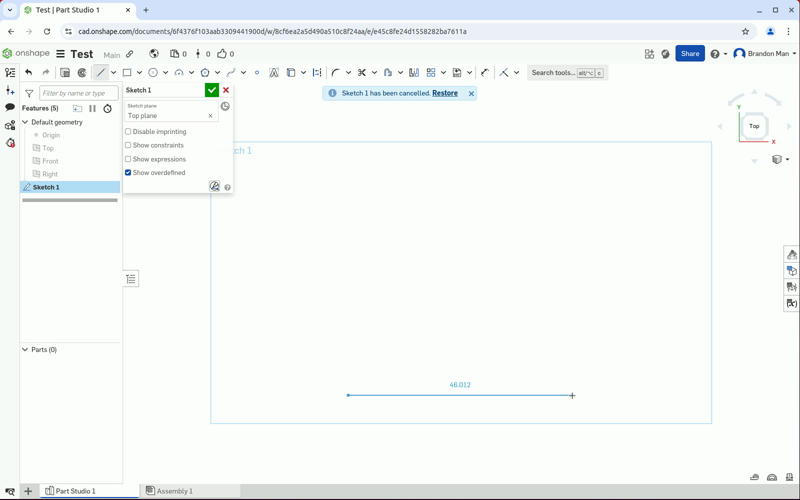
key_up(shift)
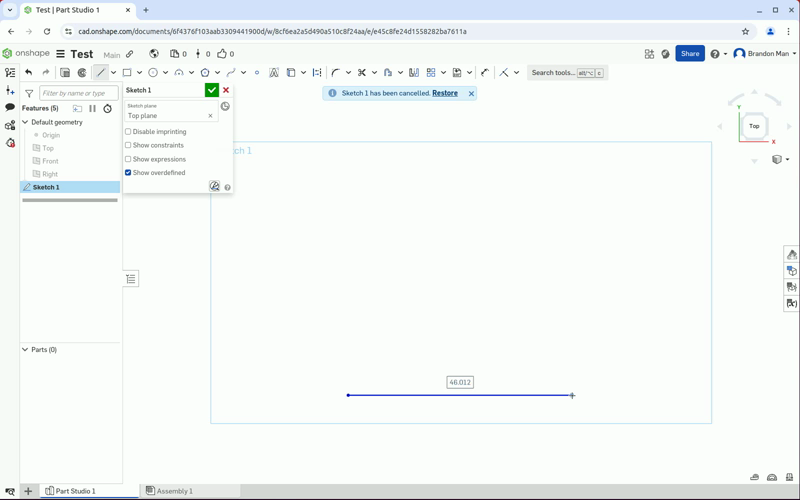
key_down(shift)
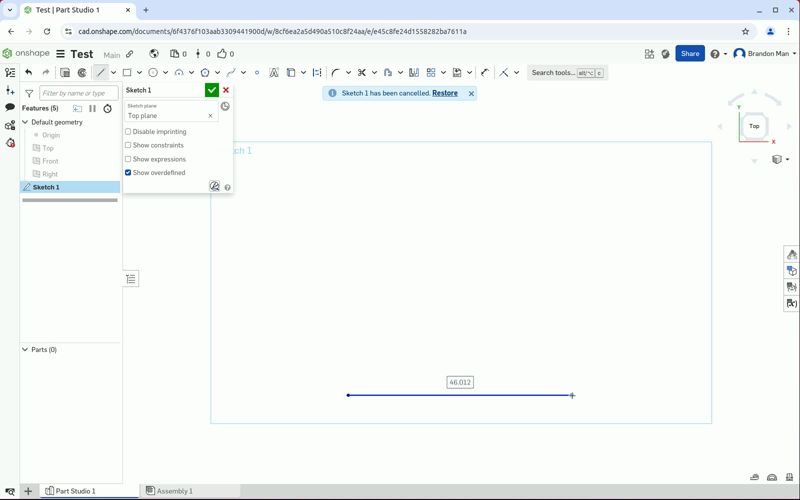
mouse_move(572, 171)
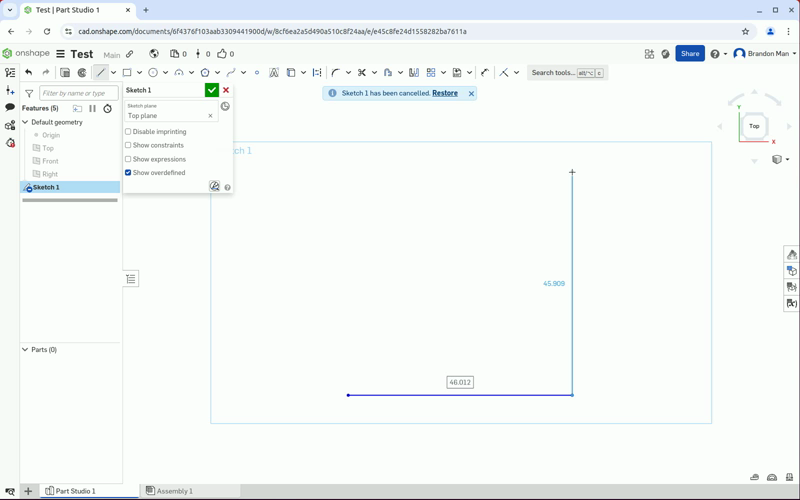
click(572, 171)
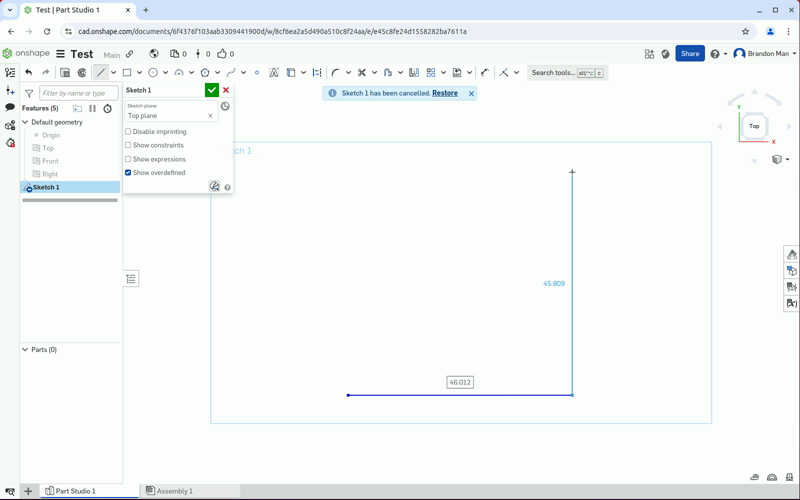
key_up(shift)
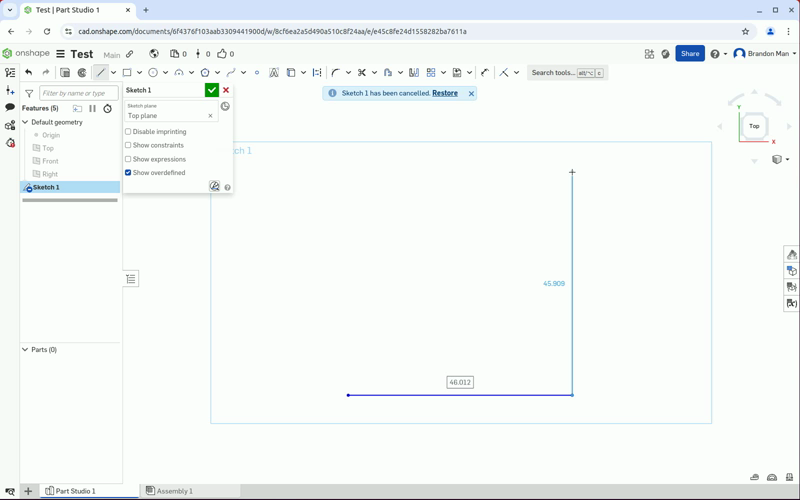
key_down(shift)
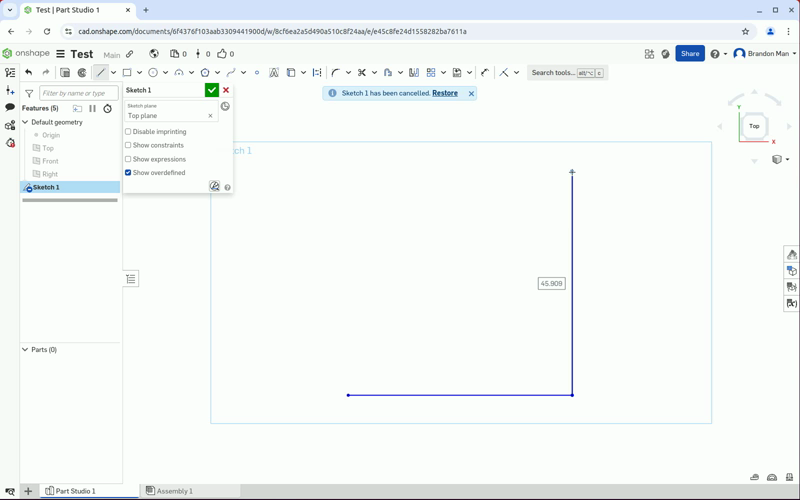
mouse_move(348, 171)
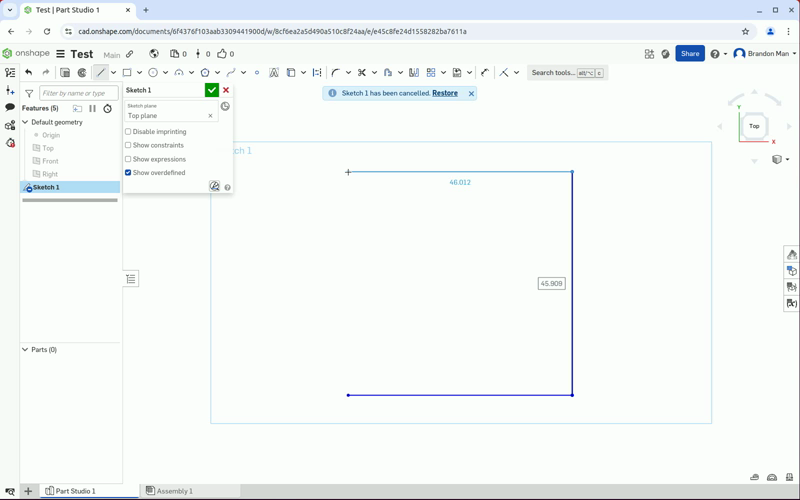
click(348, 171)
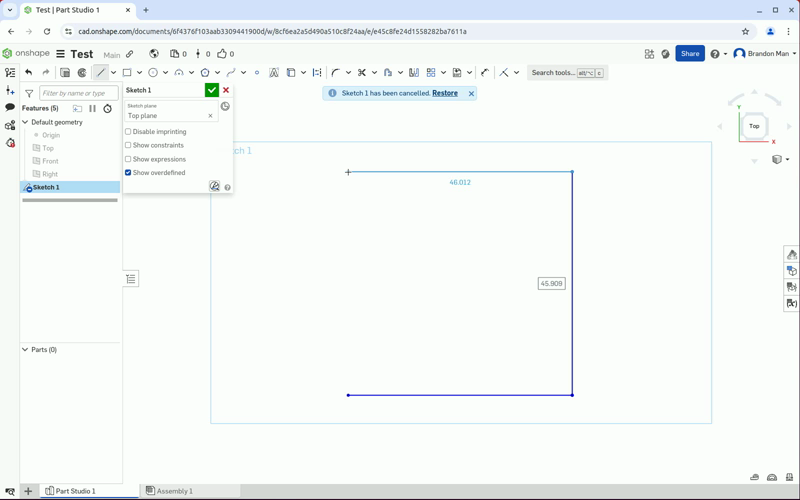
key_up(shift)
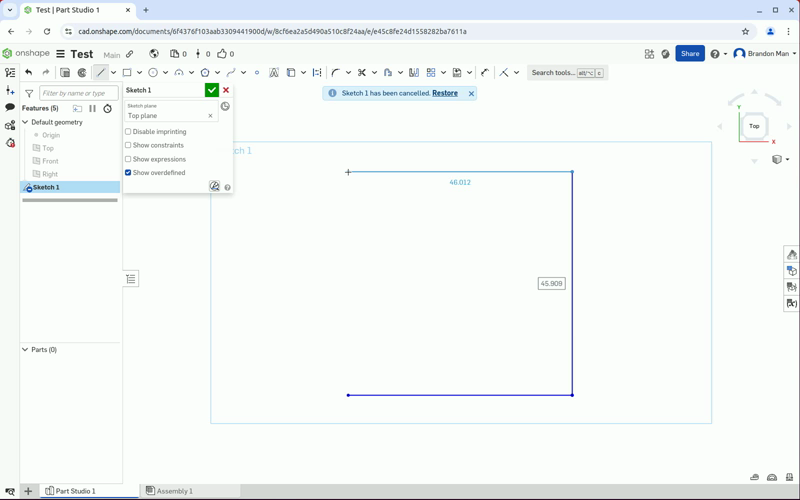
key_down(shift)
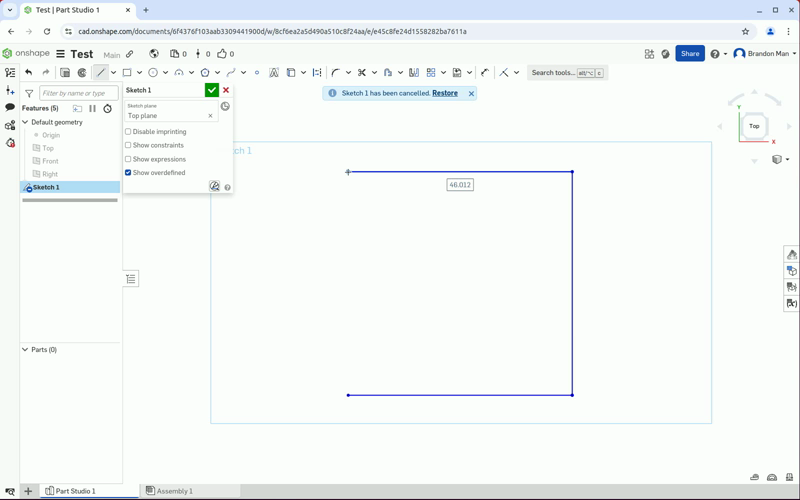
mouse_move(348, 395)
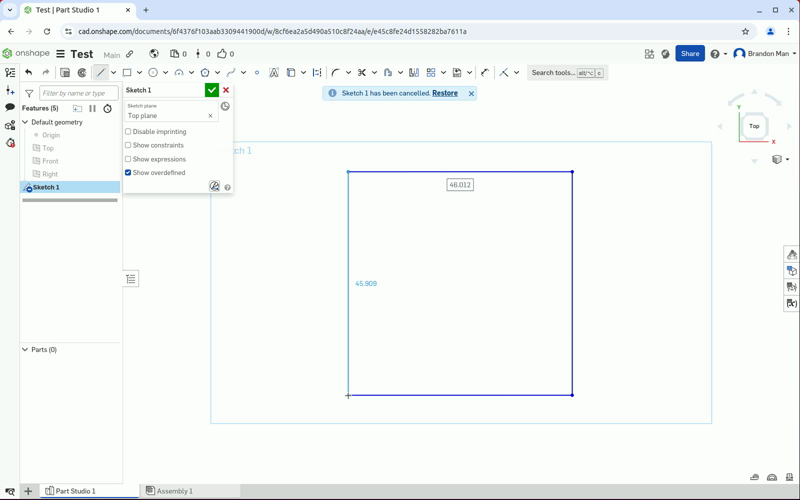
key_up(shift)
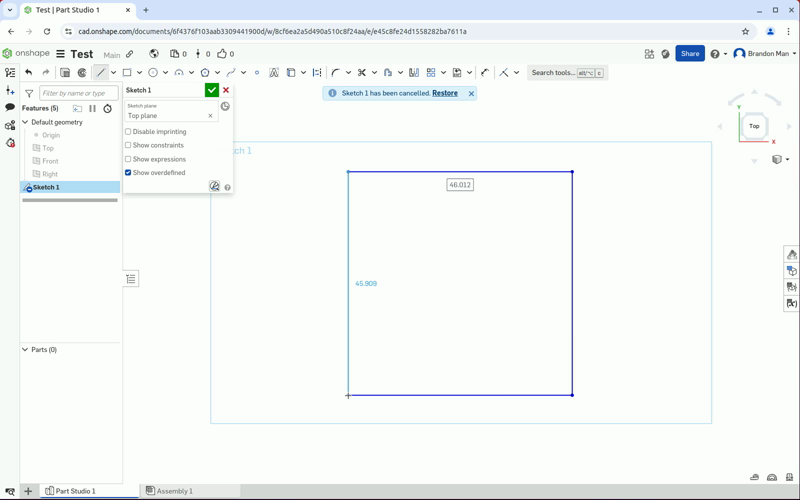
click(348, 395)
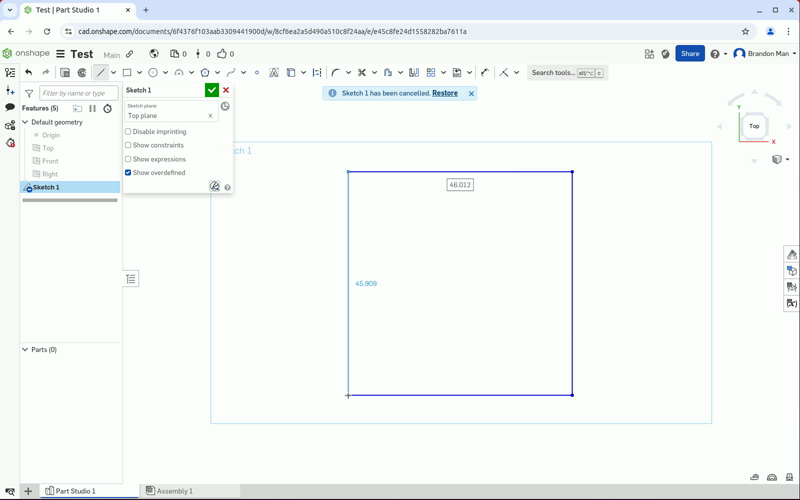
key(esc)
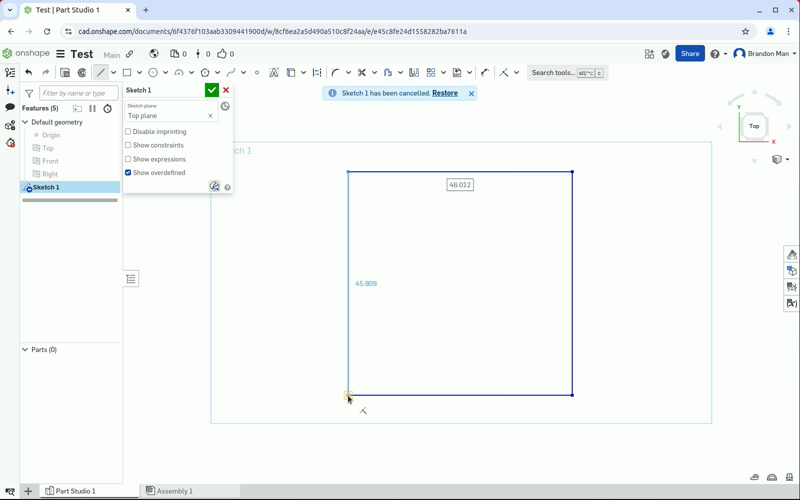
key(l)
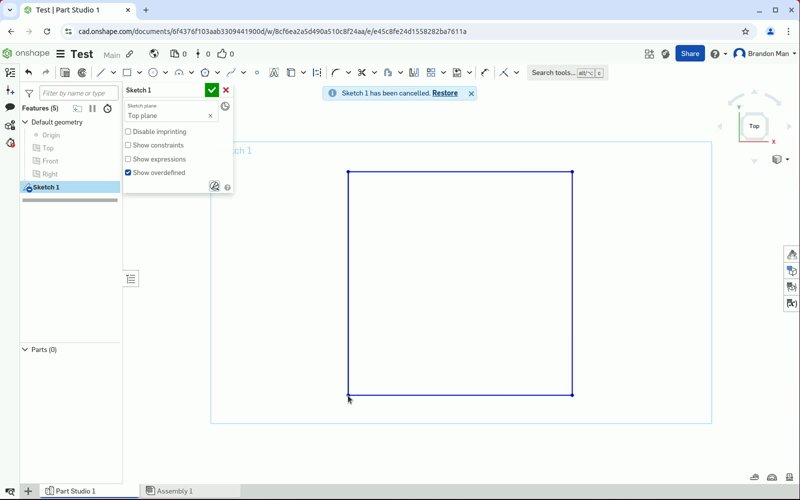
key_down(shift)
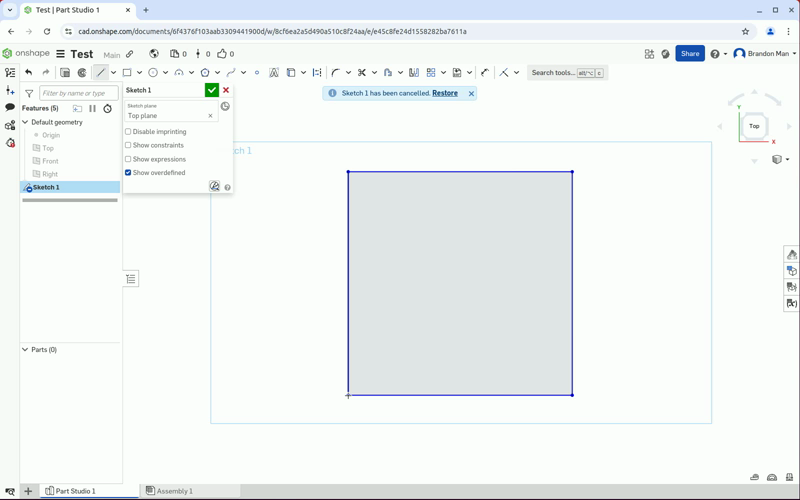
mouse_move(353, 390)
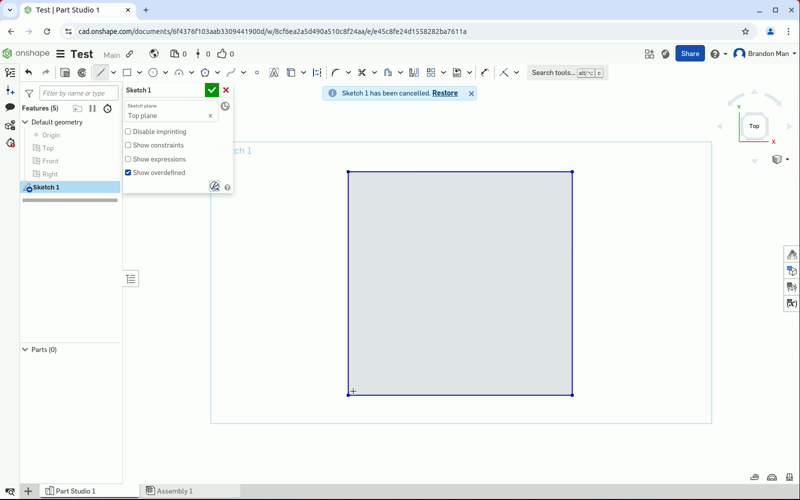
click(353, 390)
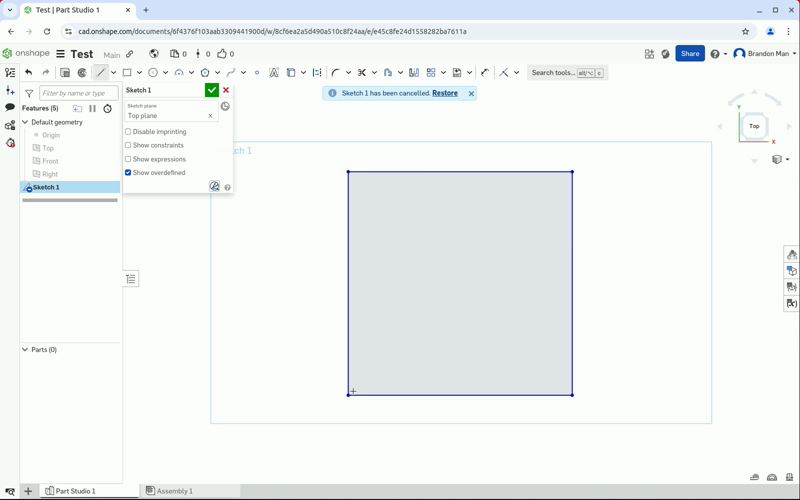
key_up(shift)
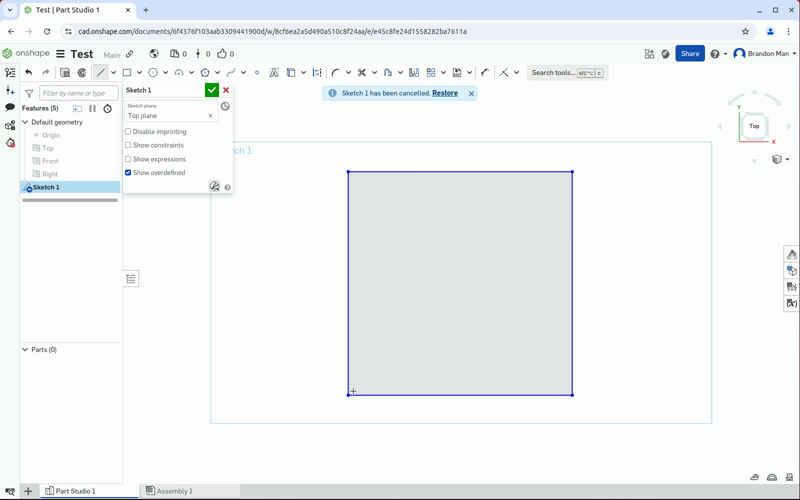
key_down(shift)
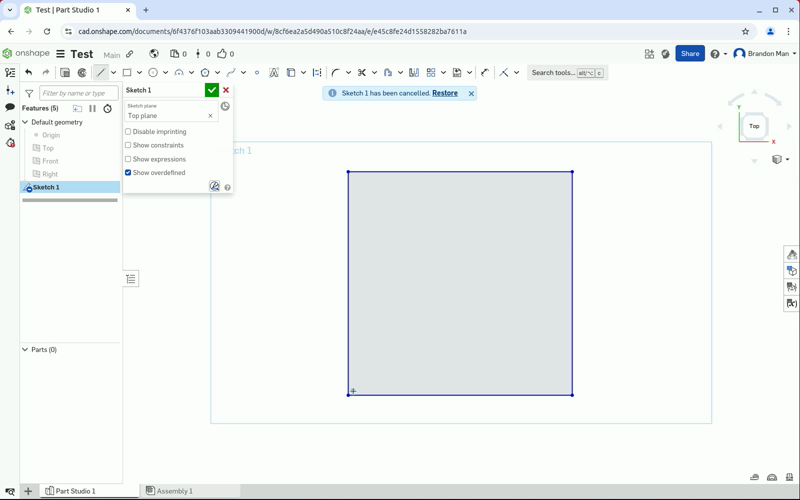
mouse_move(567, 390)
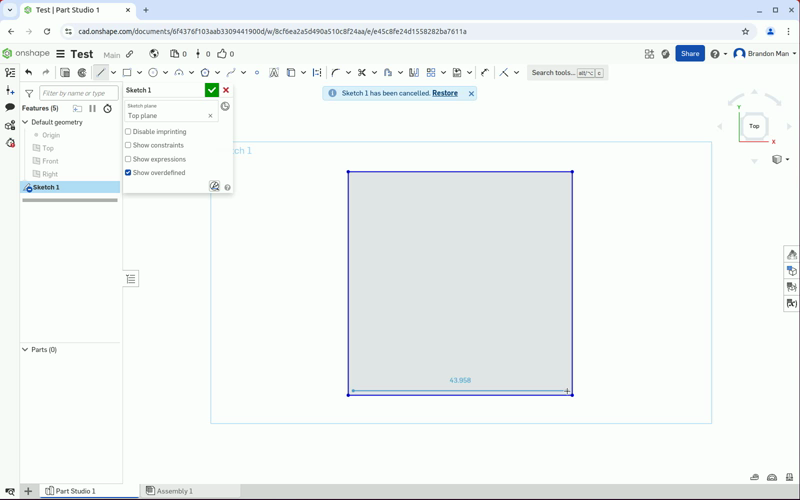
click(567, 390)
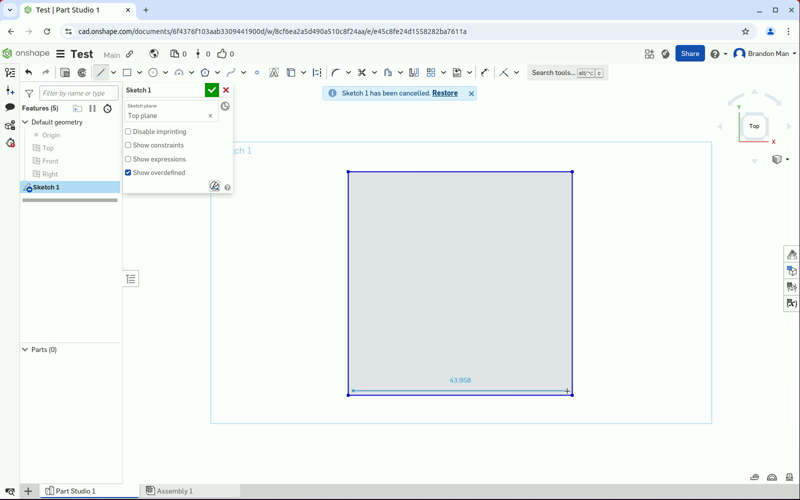
key_up(shift)
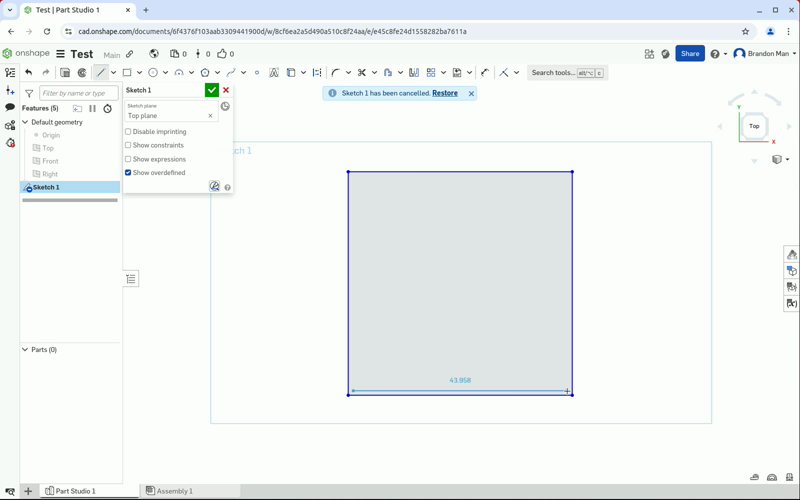
key_down(shift)
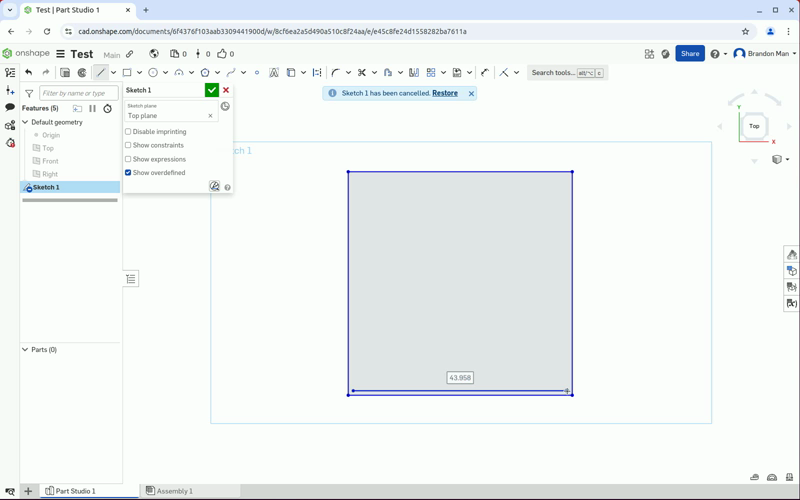
mouse_move(567, 176)
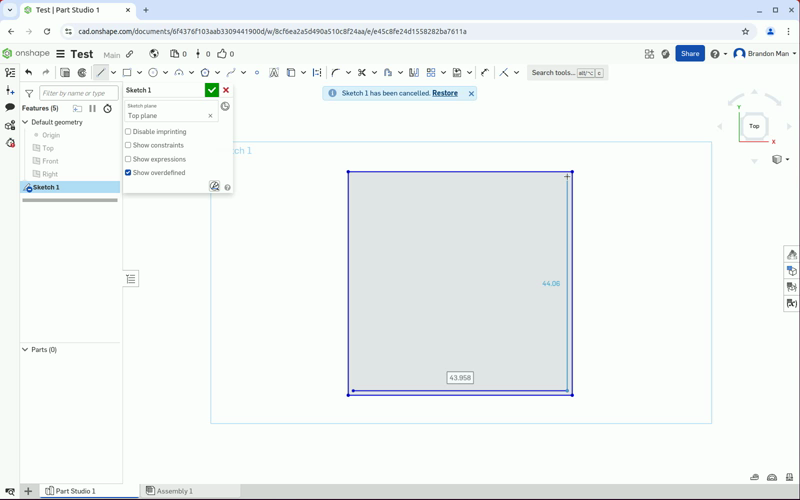
click(567, 176)
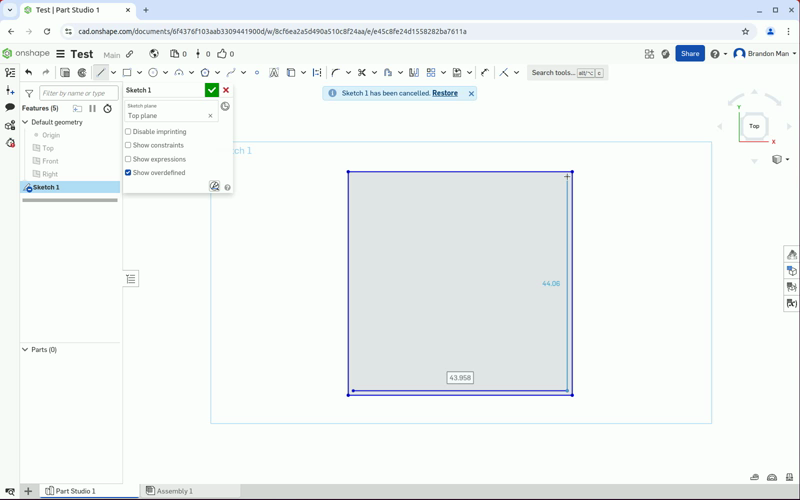
key_up(shift)
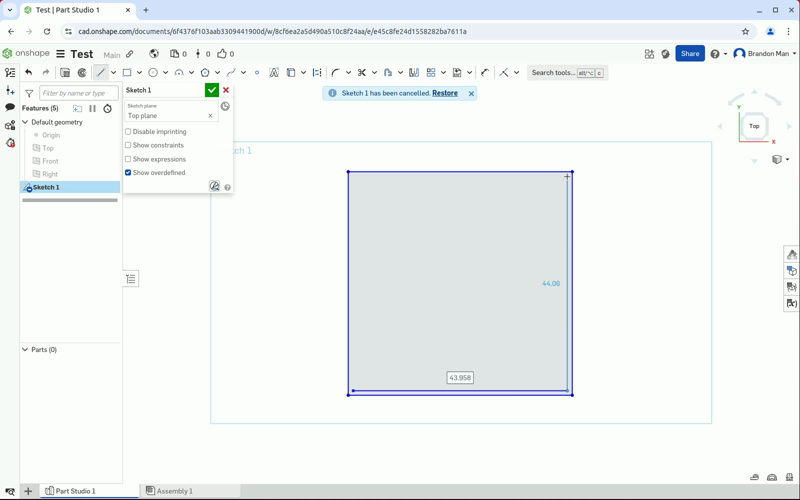
key_down(shift)
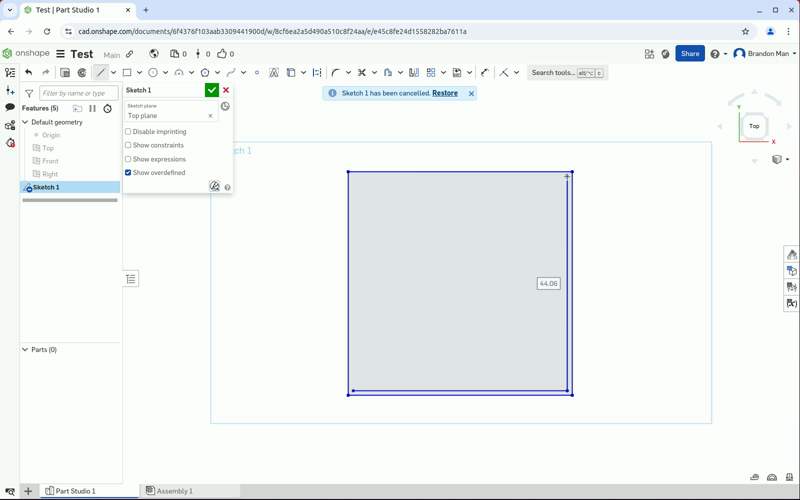
mouse_move(353, 176)
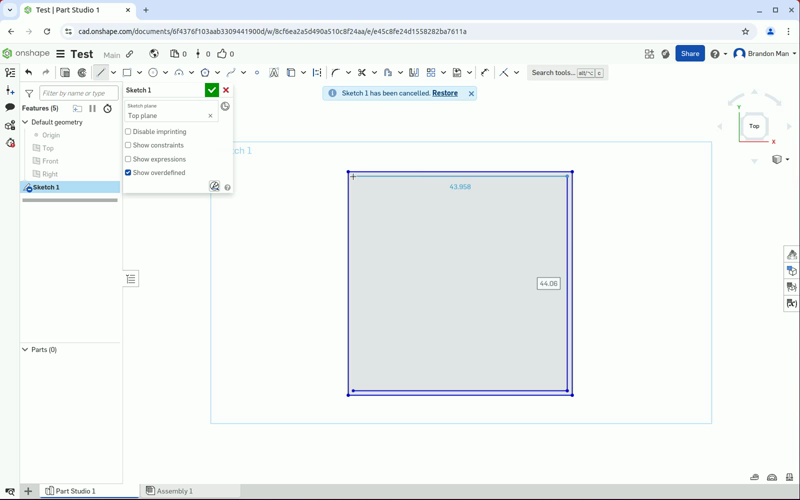
click(353, 176)
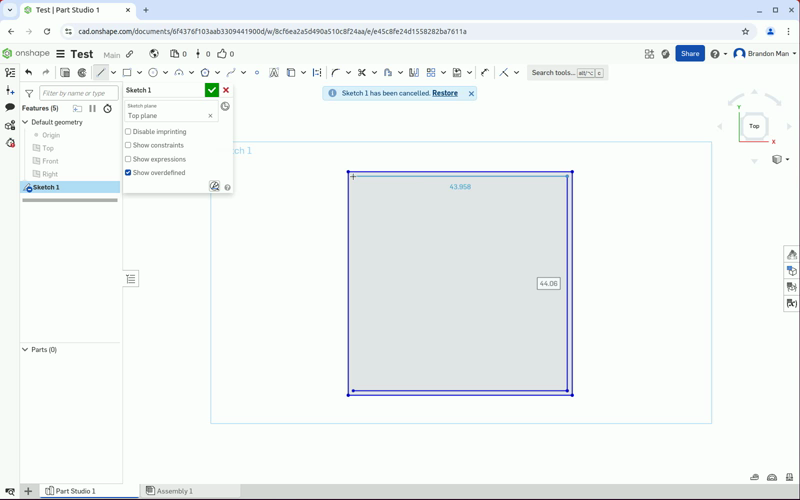
key_up(shift)
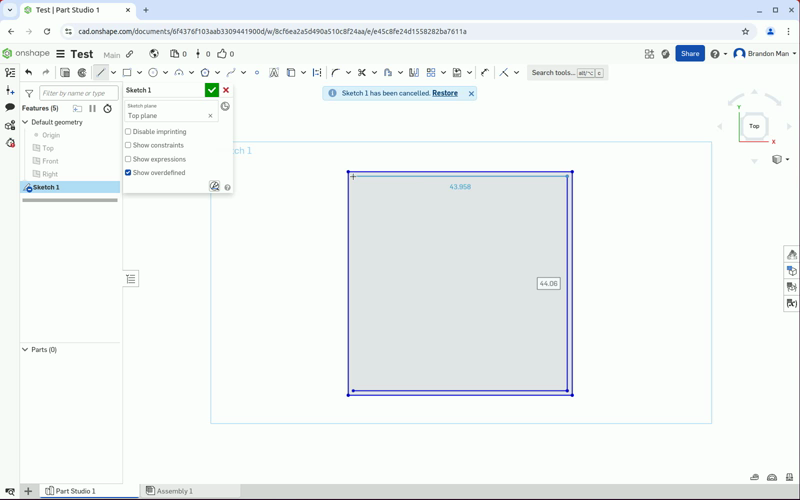
key_down(shift)
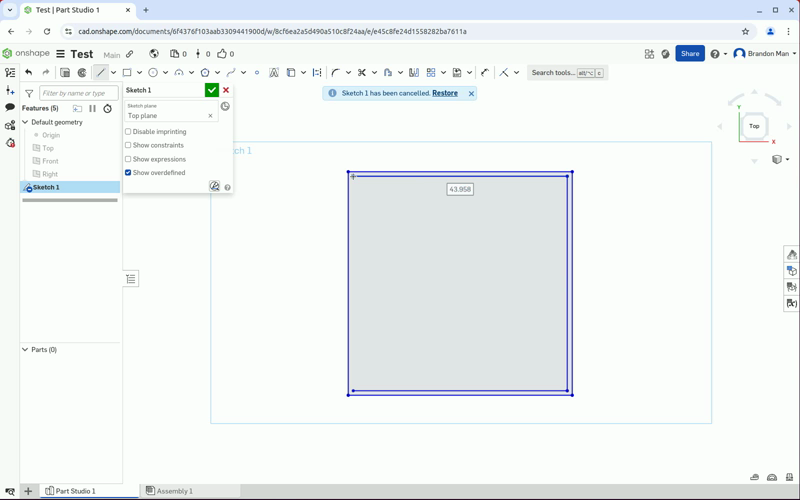
mouse_move(353, 390)
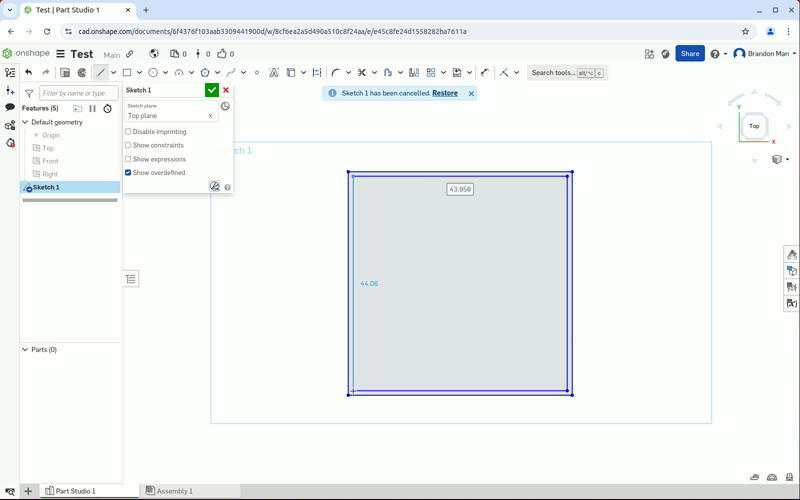
key_up(shift)
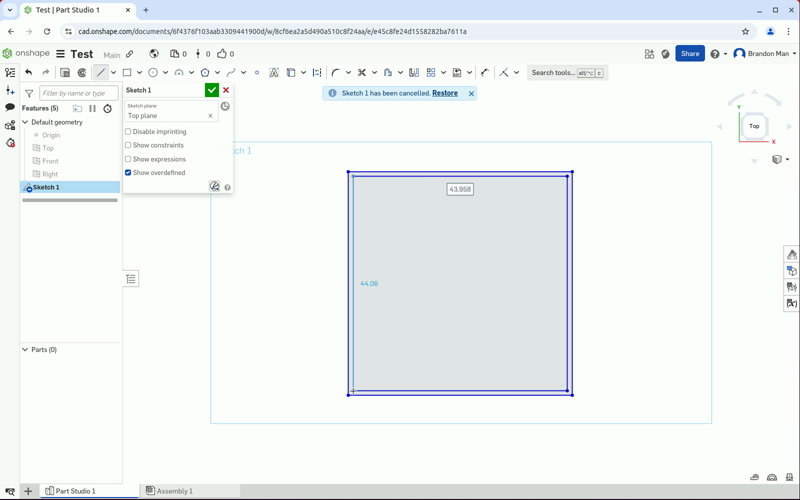
click(353, 390)
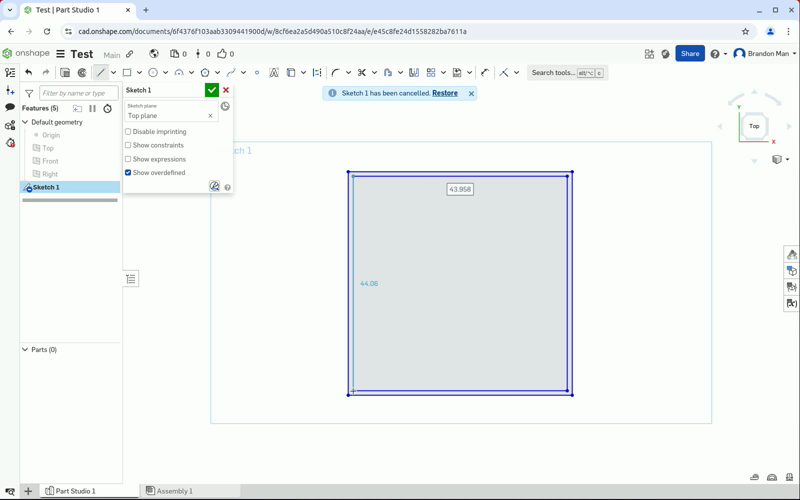
key(esc)
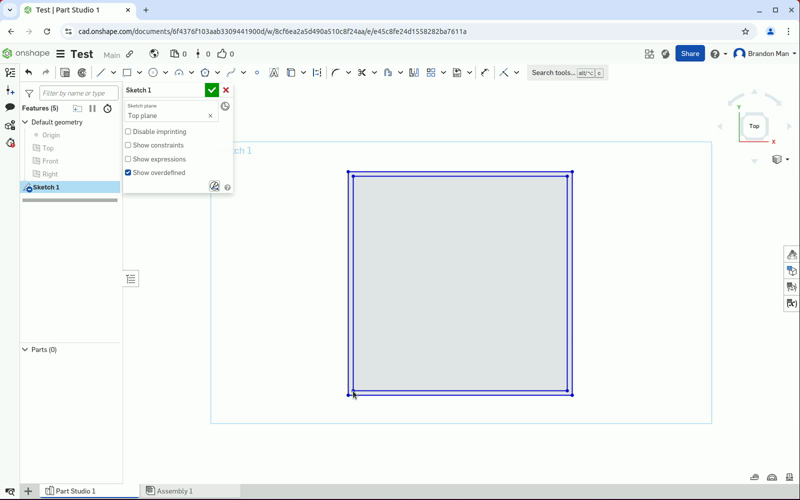
mouse_move(351, 392)
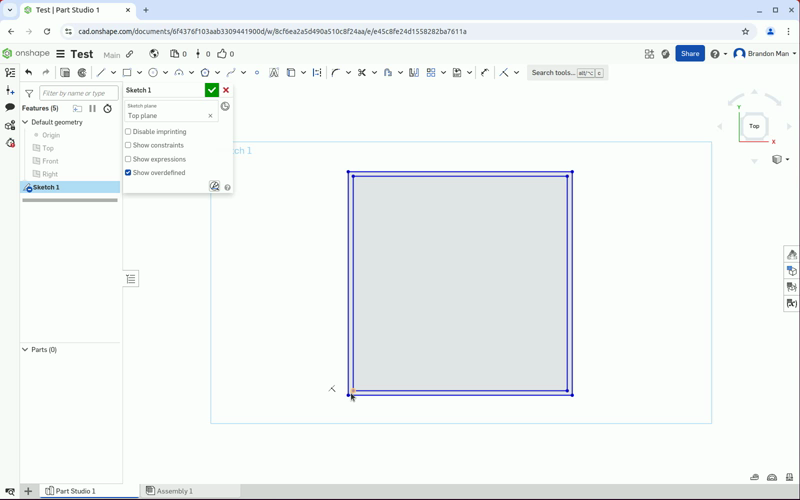
click(351, 392)
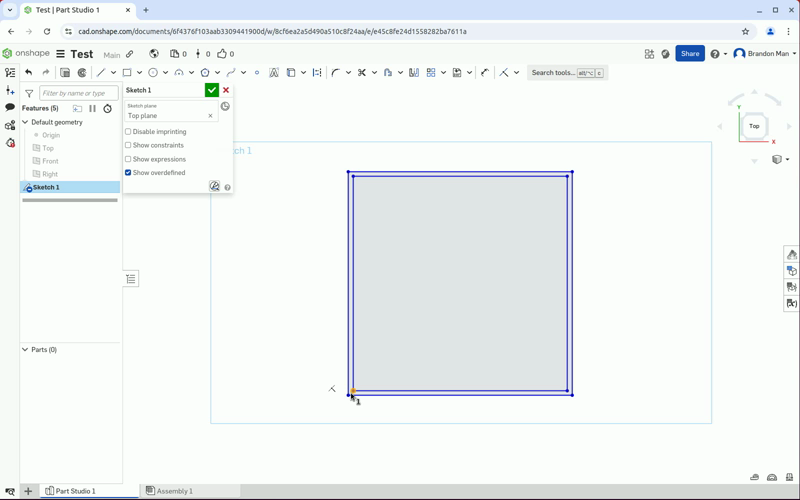
mouse_move(73, 352)
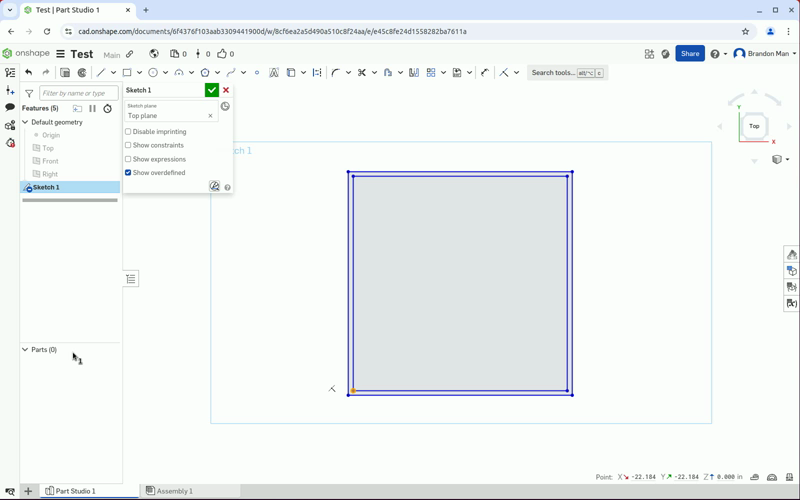
key(shift+y)
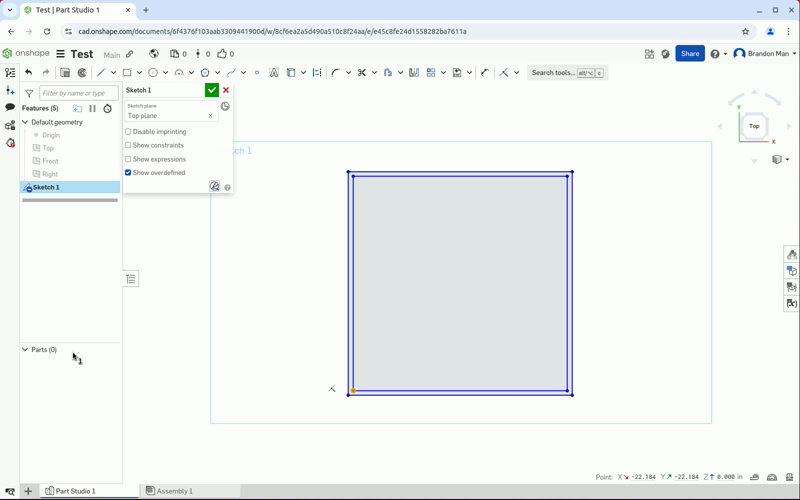
key(shift+e)
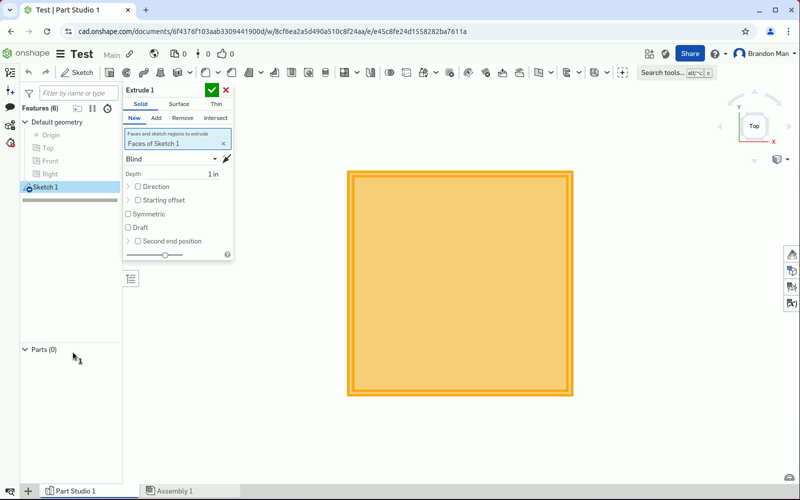
mouse_move(143, 106)
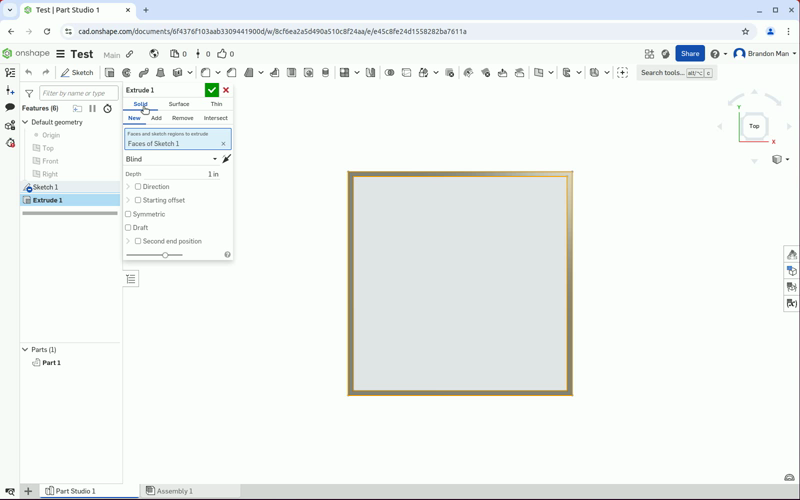
click(143, 106)
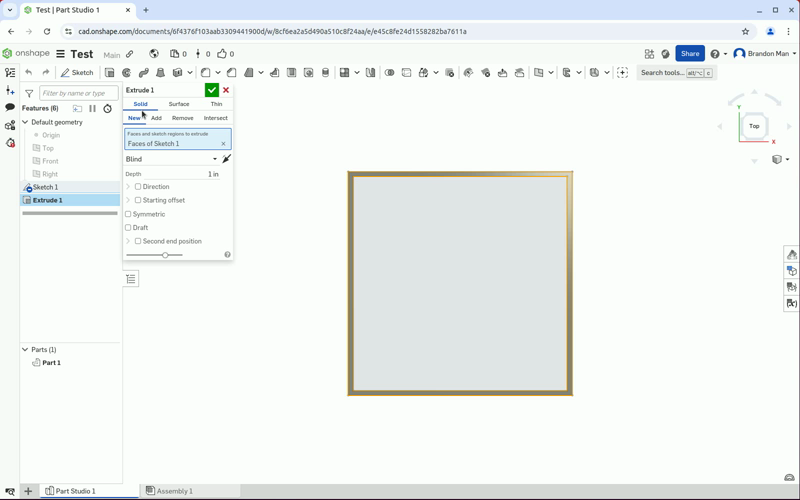
mouse_move(137, 120)
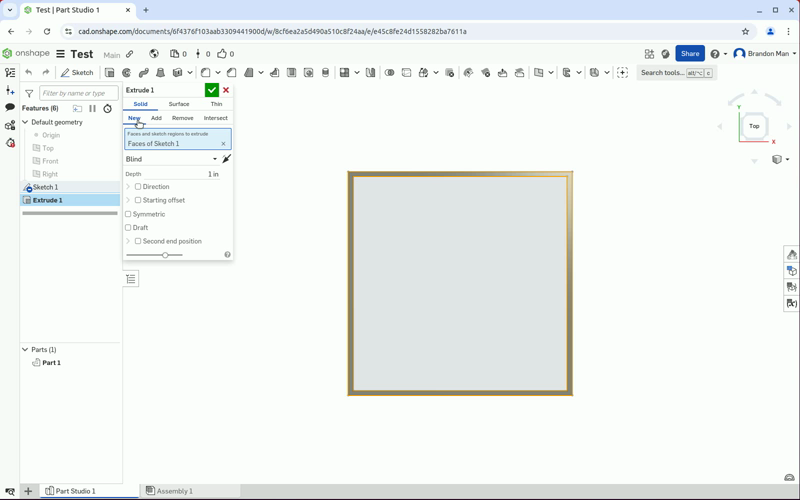
click(137, 120)
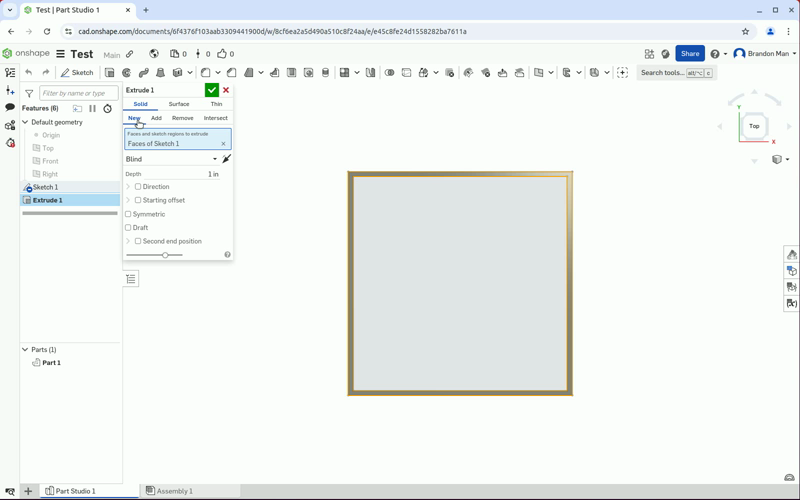
key(tab, 4)
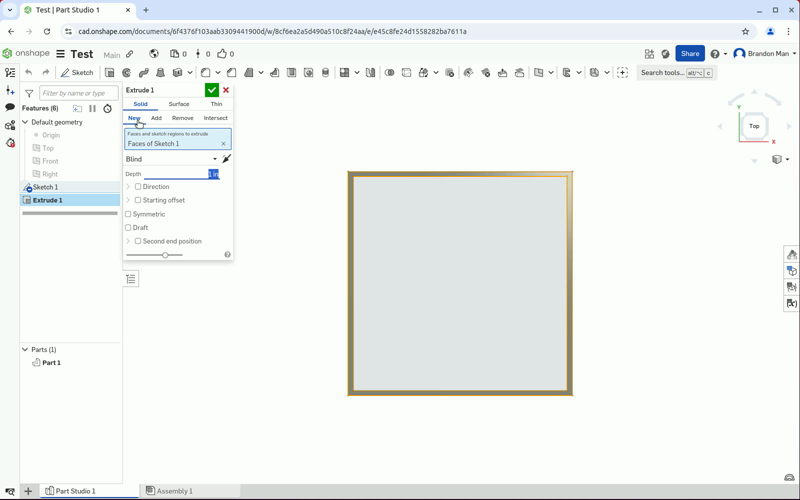
text(11.073)
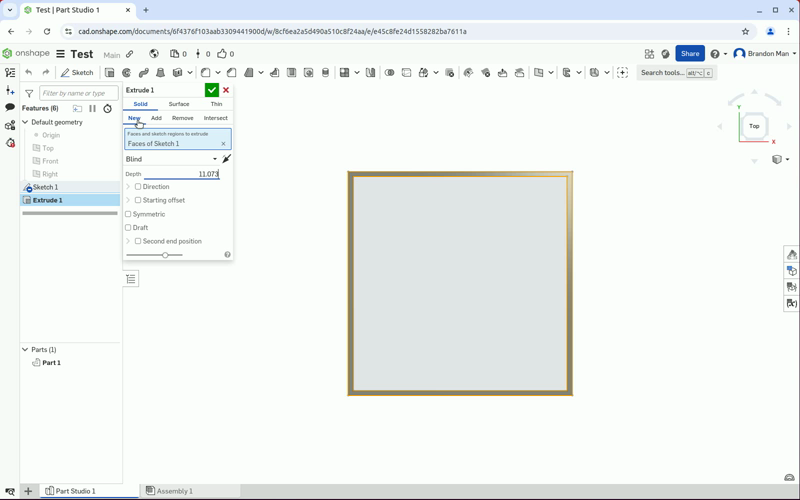
key(enter)
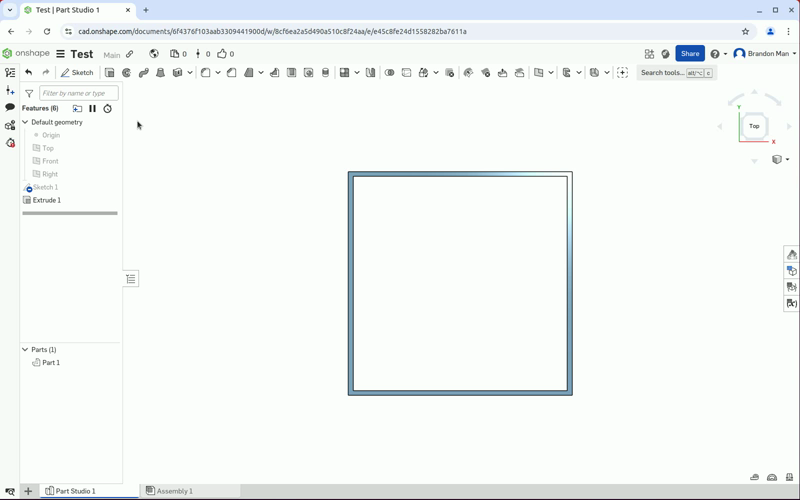
key(shift+h)
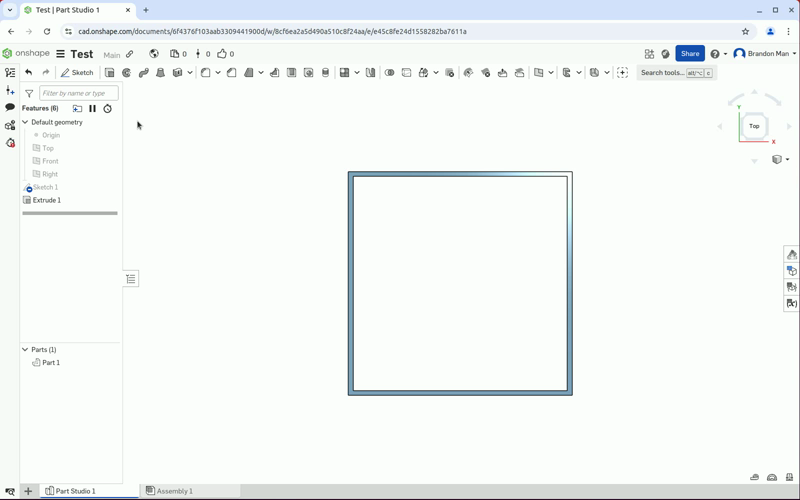
key(shift+h)
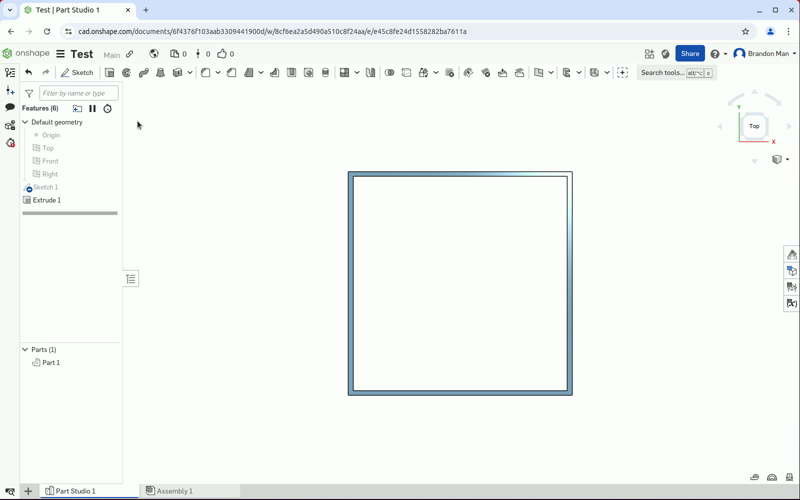
mouse_move(73, 189)
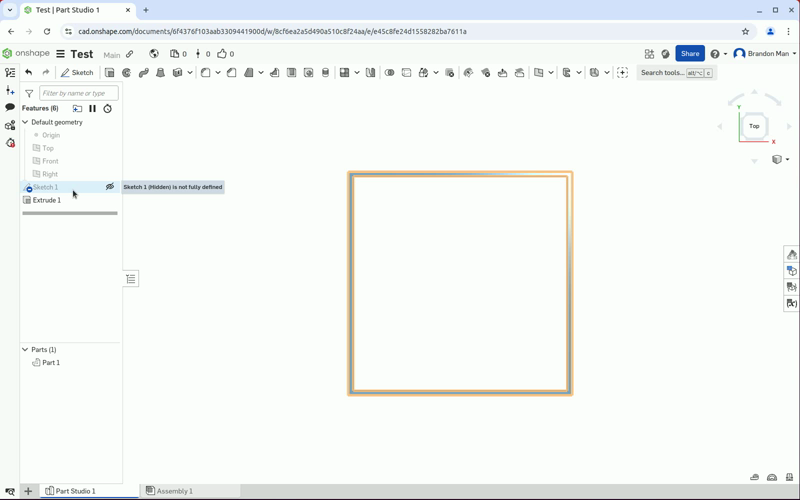
click(73, 189)
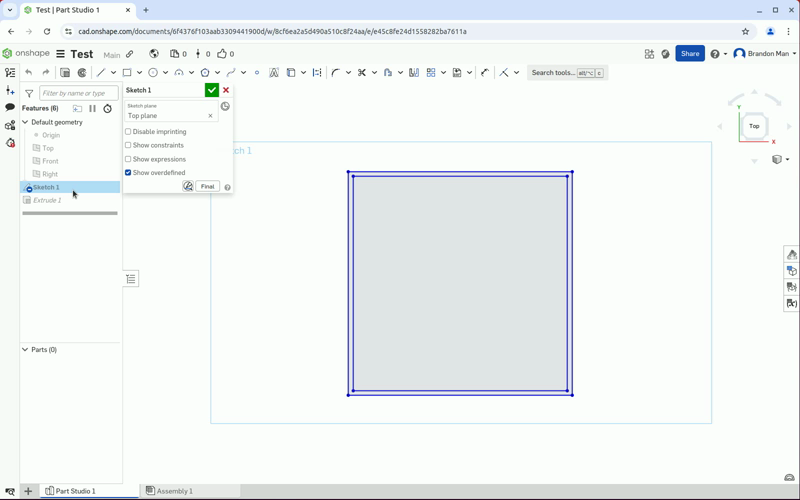
mouse_move(229, 92)
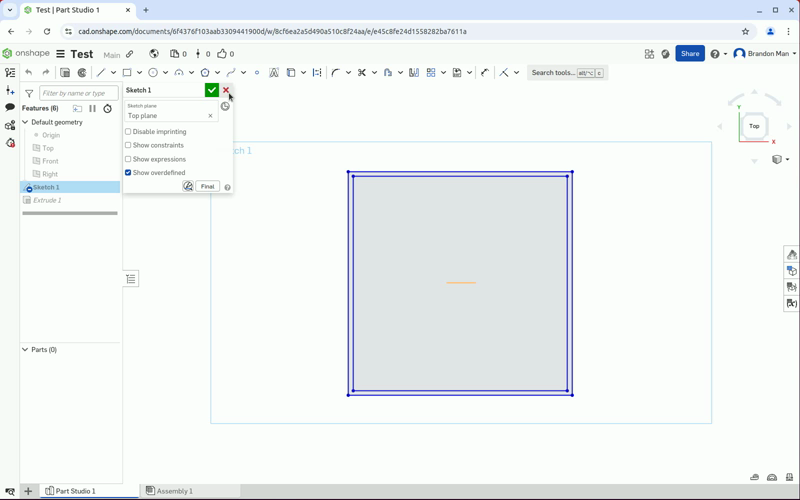
click(229, 92)
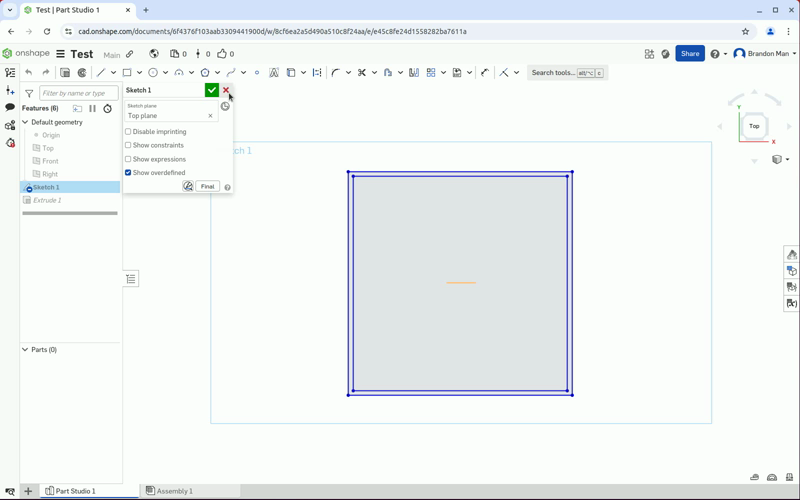
key(shift+s)
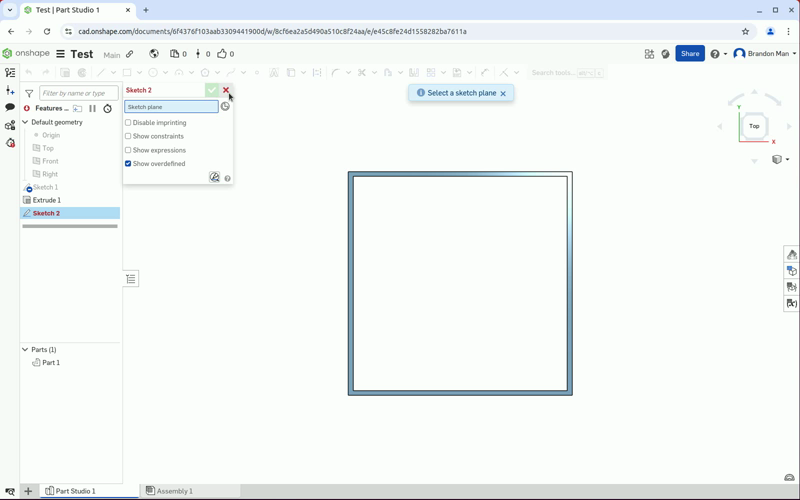
mouse_move(73, 150)
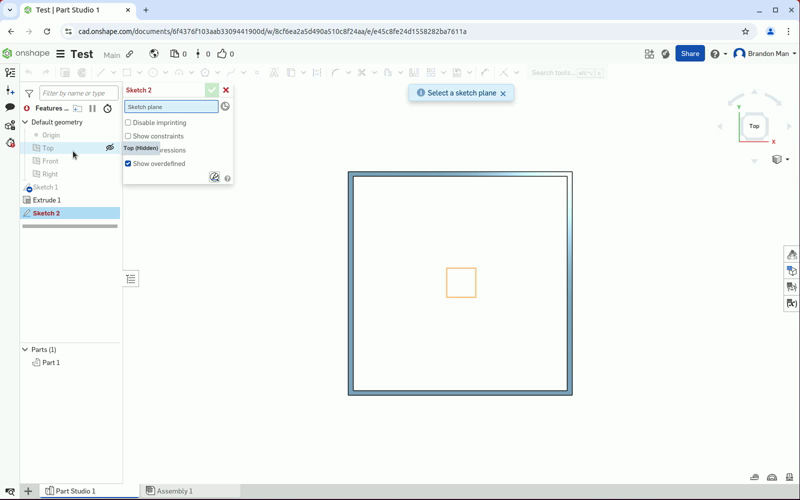
click(73, 150)
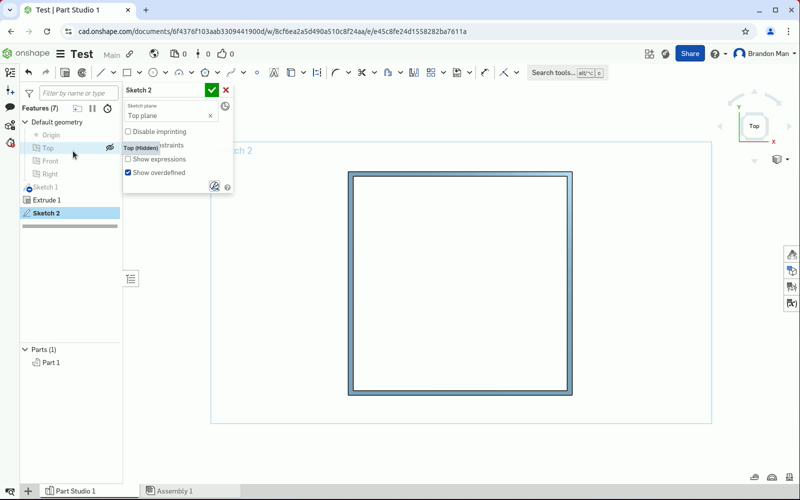
mouse_move(73, 352)
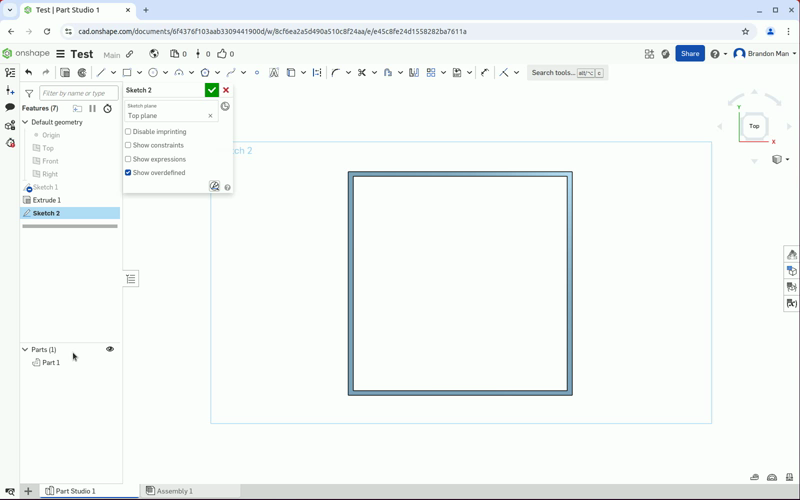
key(y)
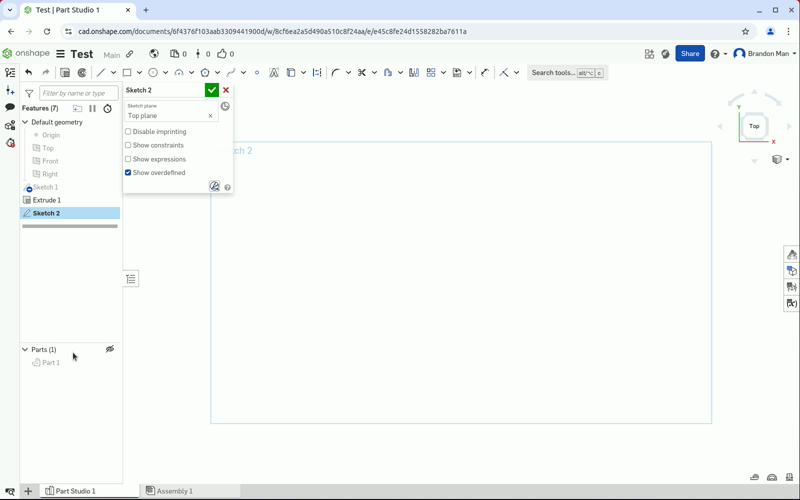
key(l)
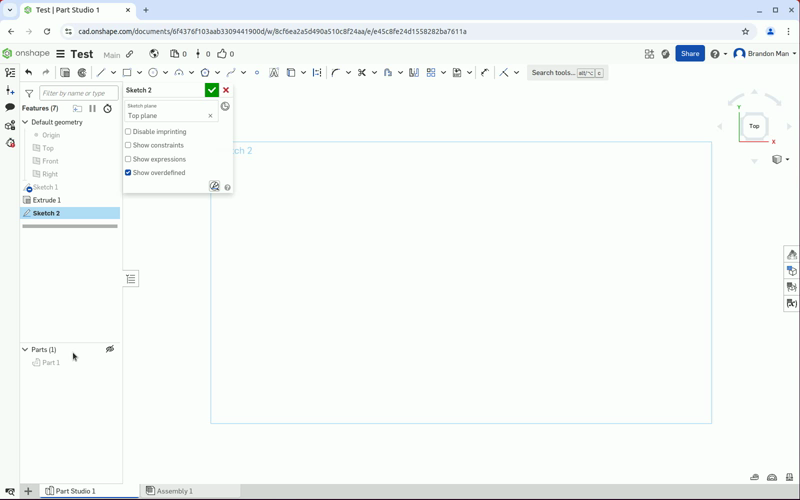
key_down(shift)
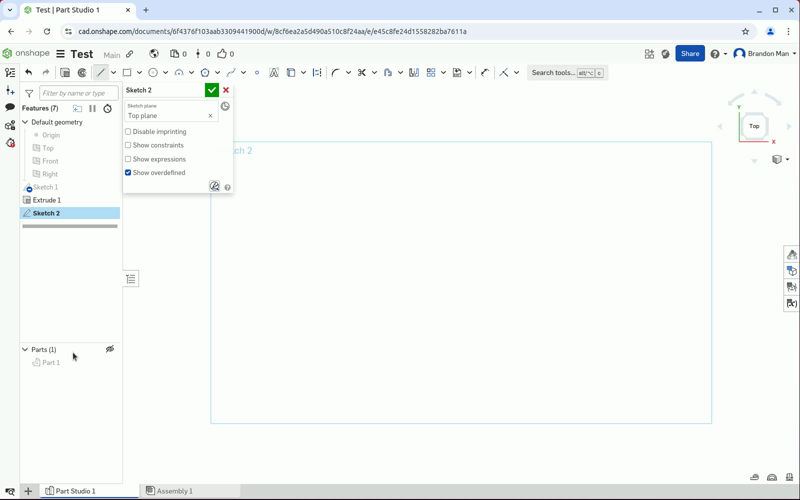
mouse_move(348, 395)
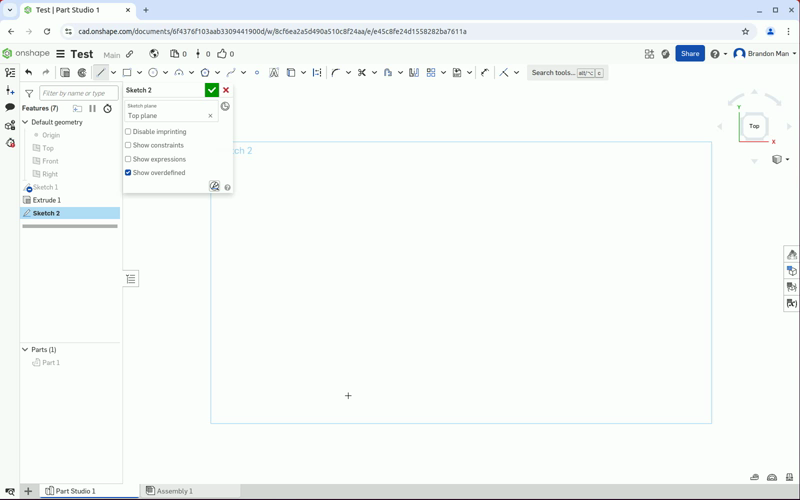
click(348, 395)
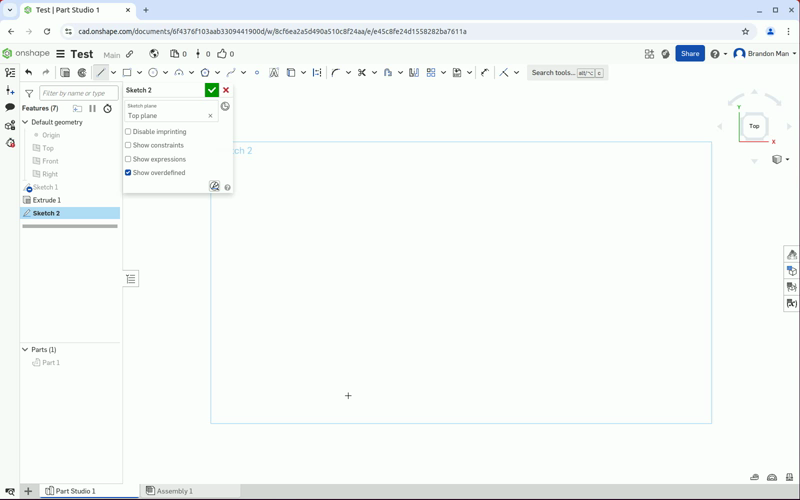
key_up(shift)
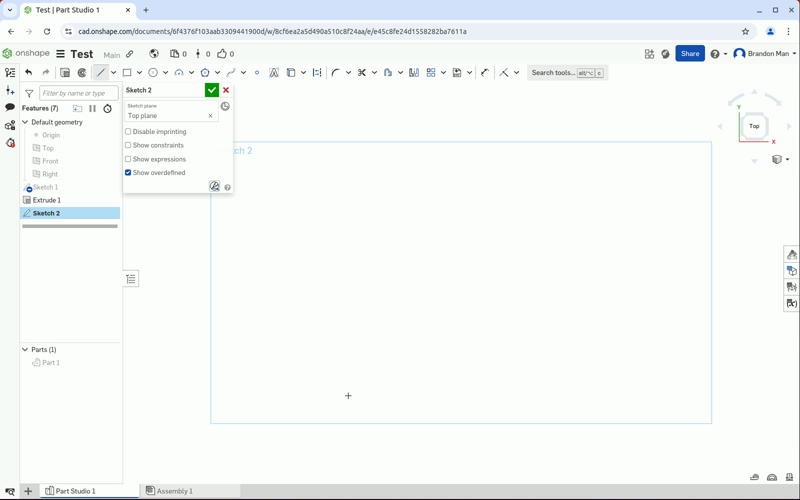
key_down(shift)
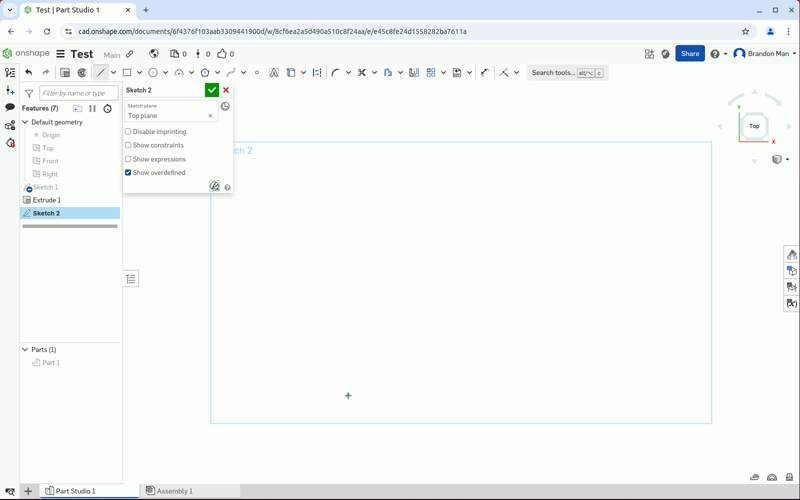
mouse_move(572, 395)
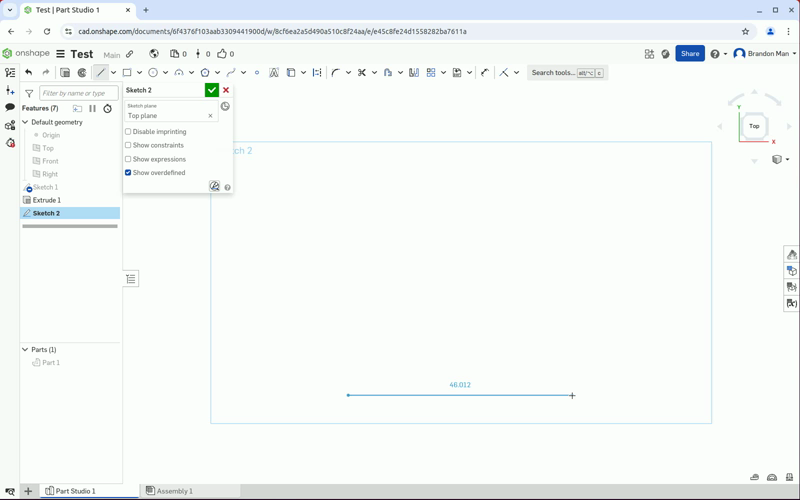
click(572, 395)
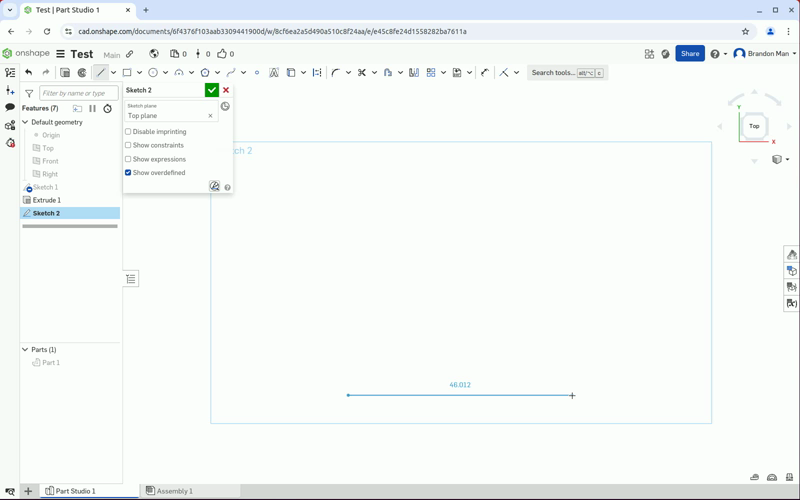
key_up(shift)
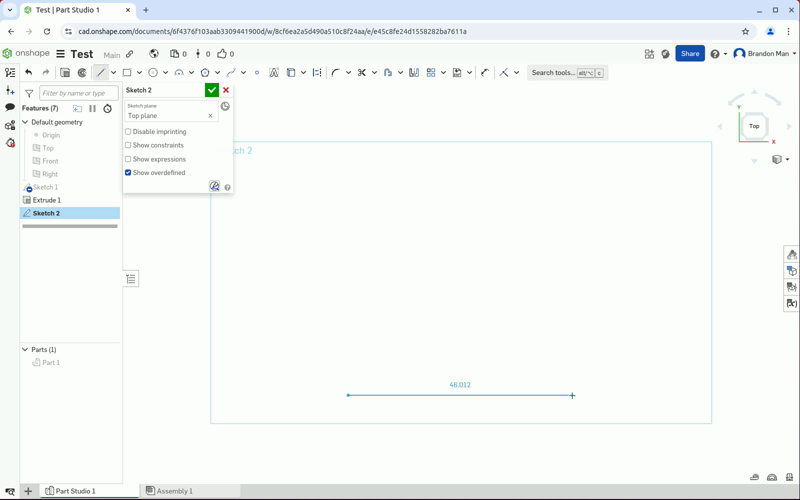
key_down(shift)
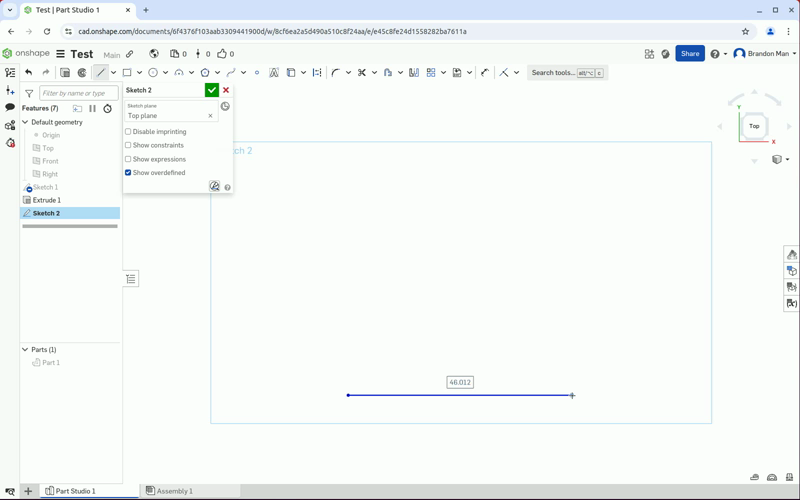
mouse_move(572, 171)
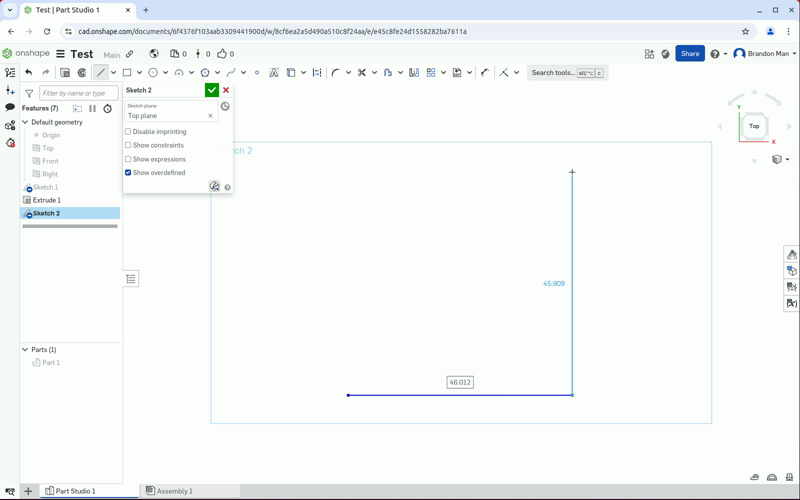
click(572, 171)
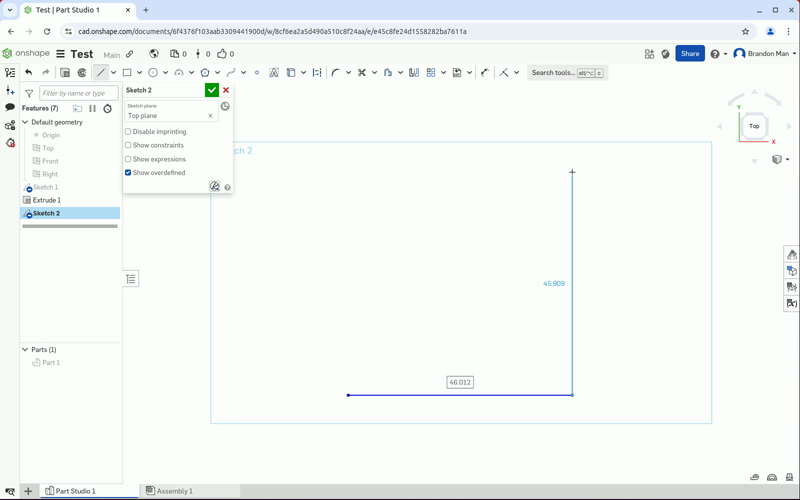
key_up(shift)
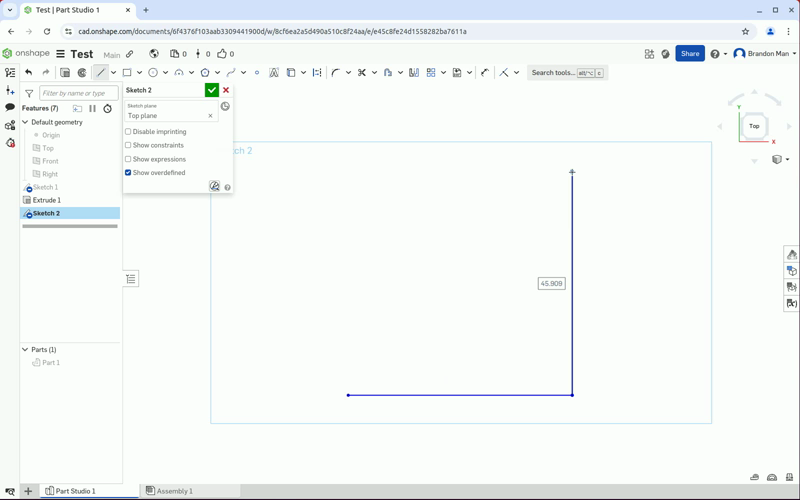
key_down(shift)
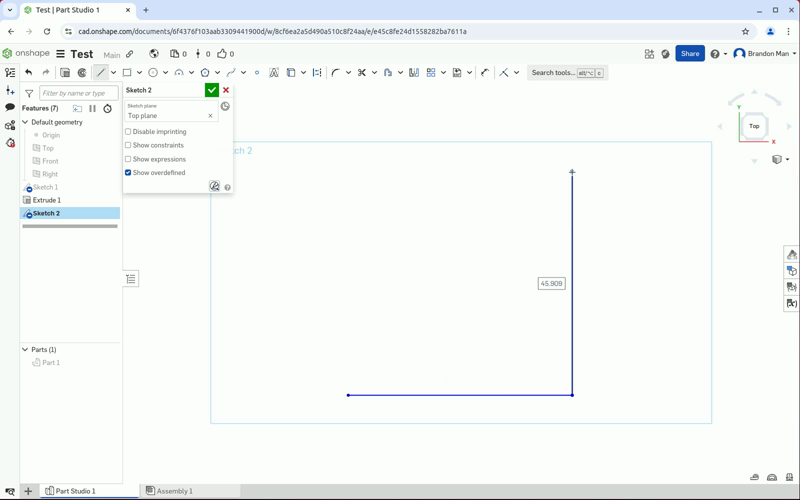
mouse_move(348, 171)
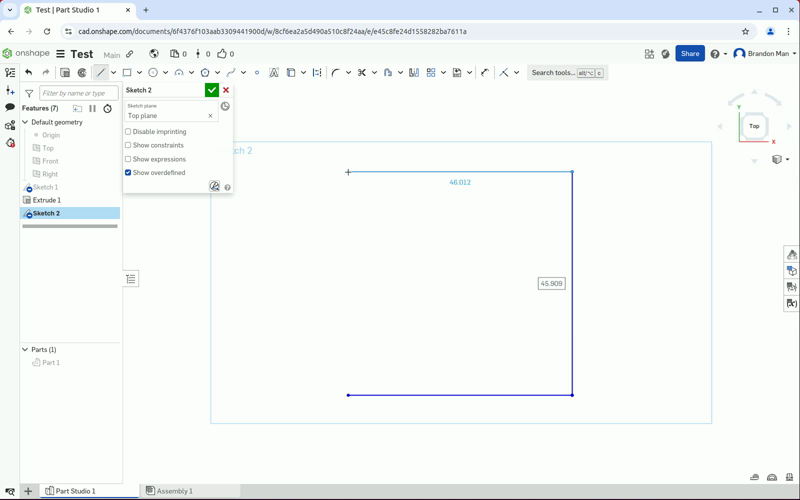
click(348, 171)
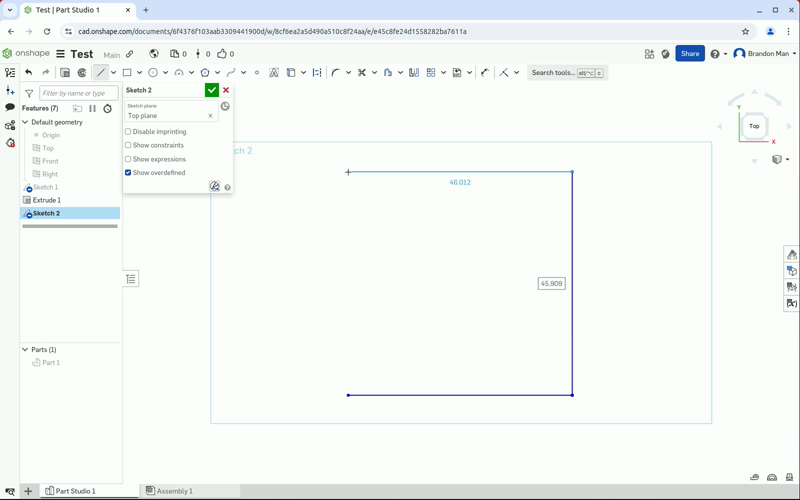
key_up(shift)
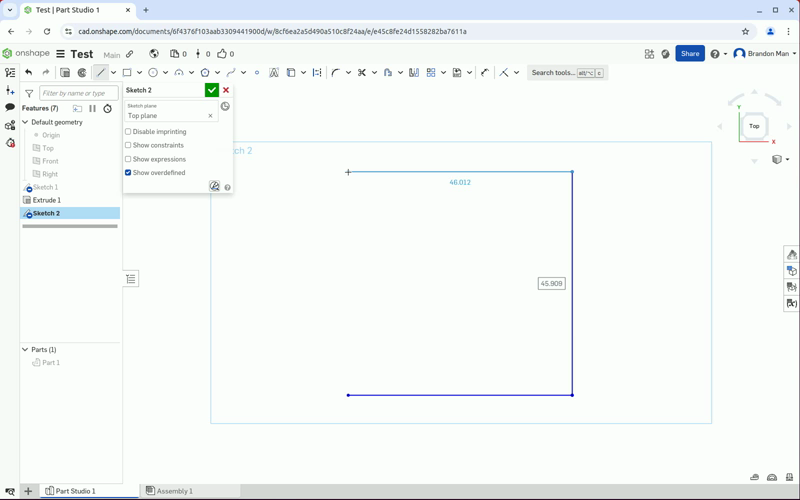
key_down(shift)
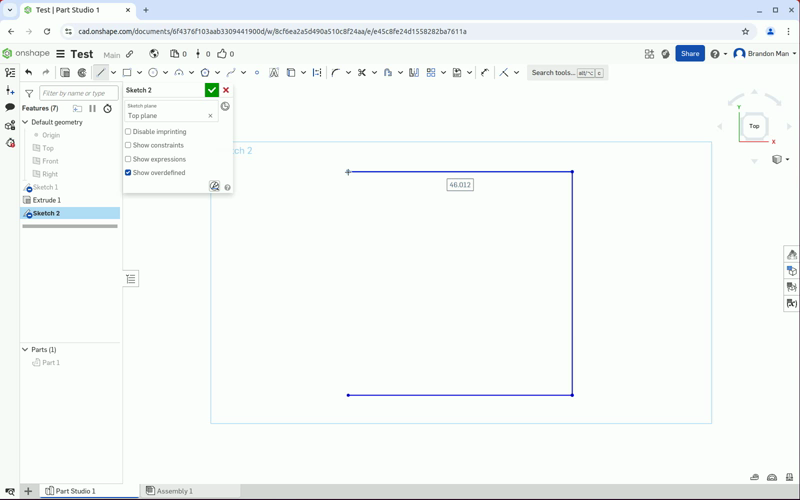
mouse_move(348, 395)
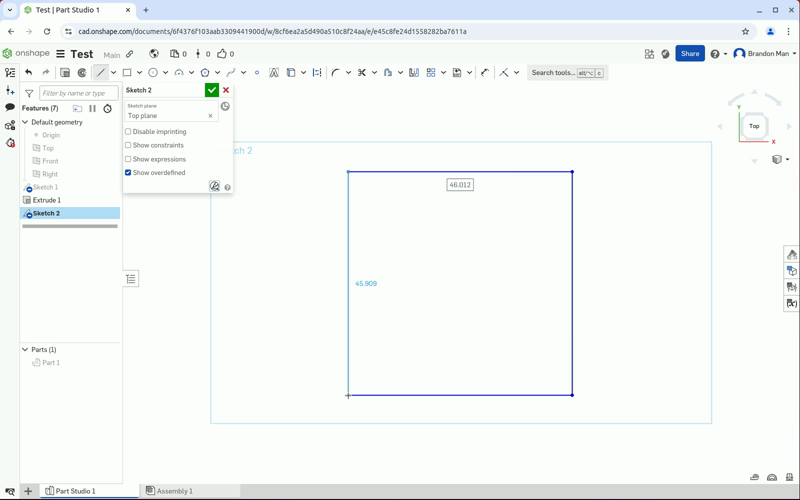
key_up(shift)
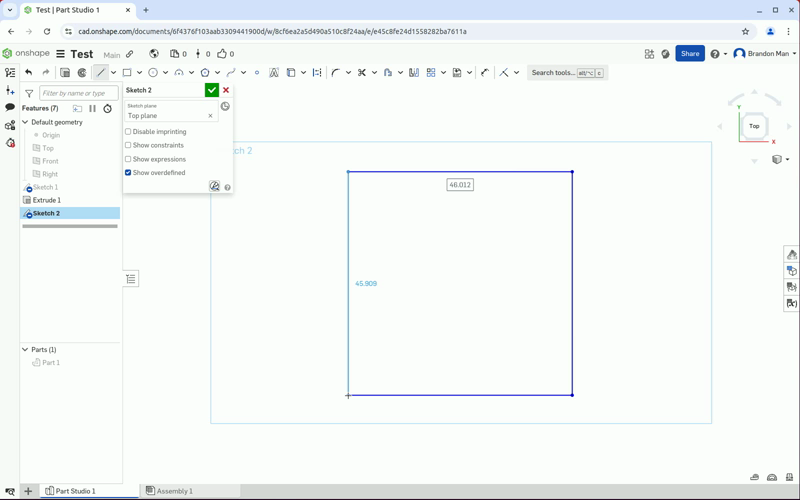
click(348, 395)
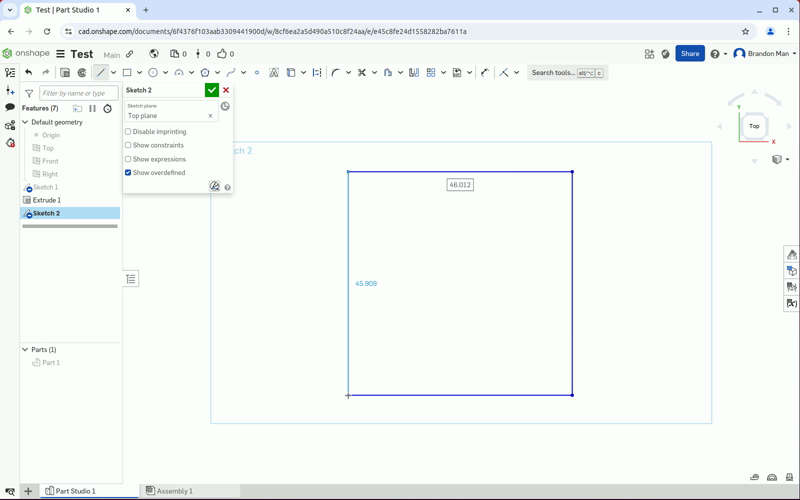
key(esc)
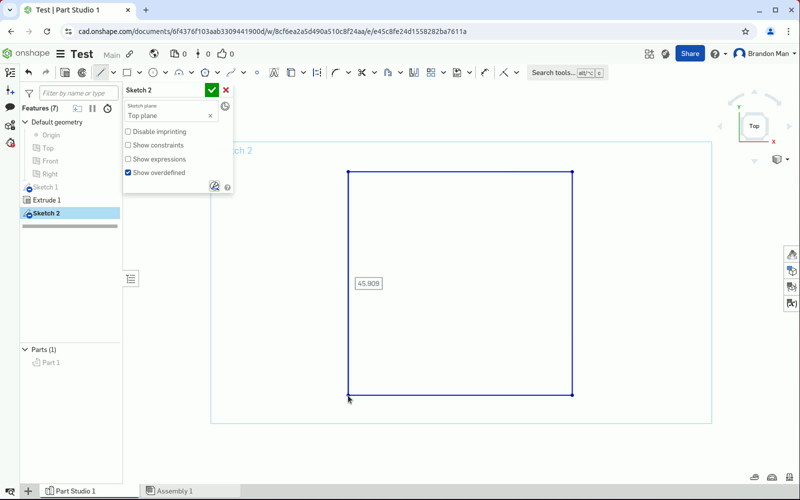
key(c)
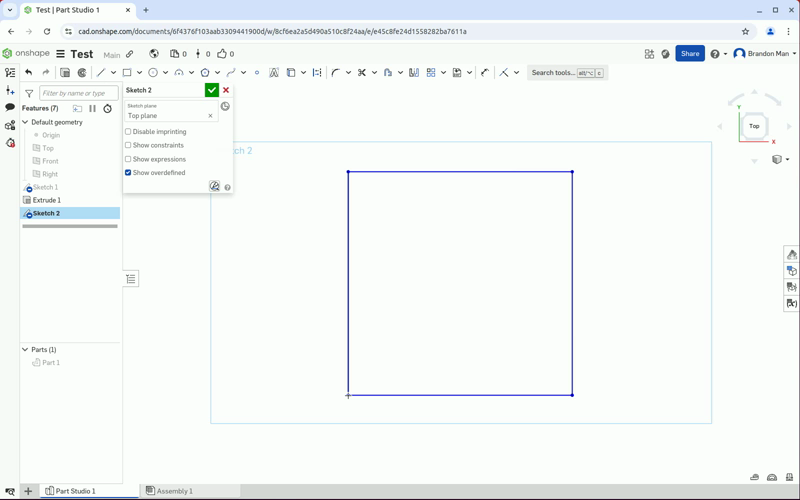
key_down(shift)
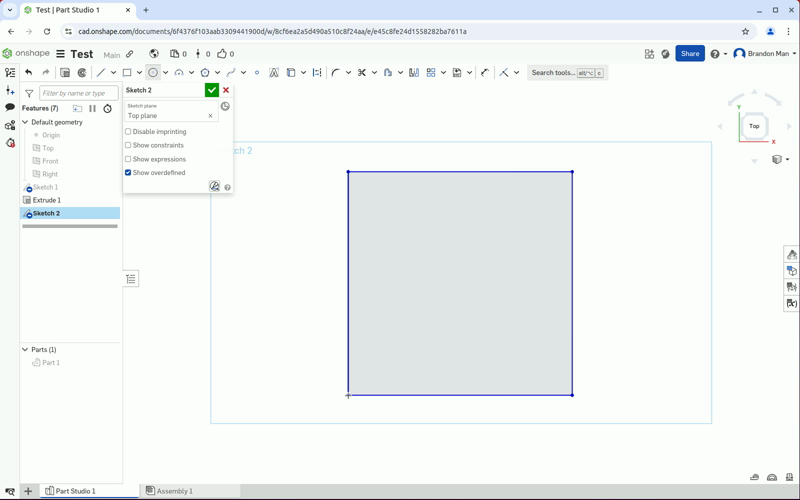
mouse_move(381, 202)
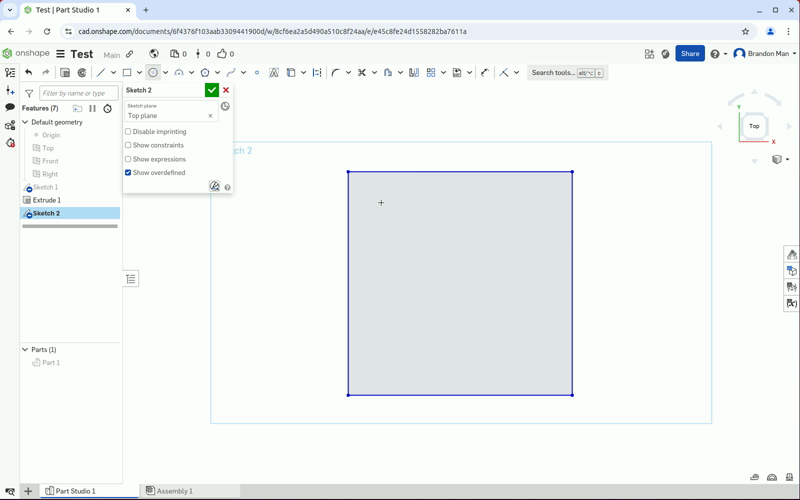
click(381, 202)
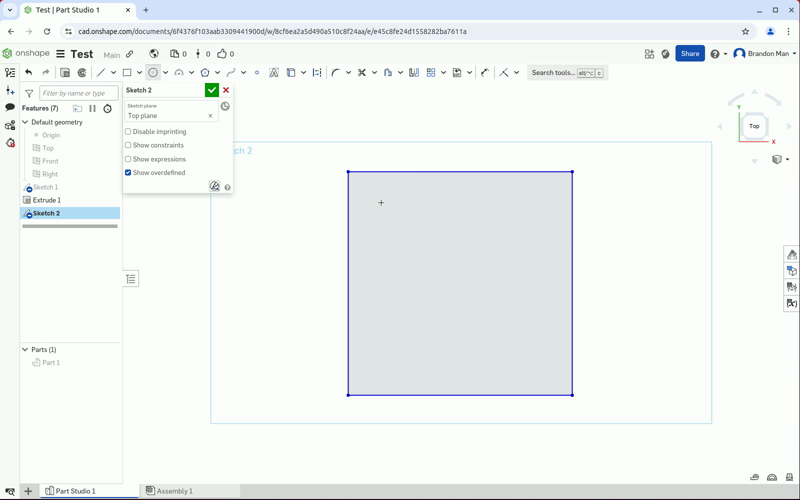
key_up(shift)
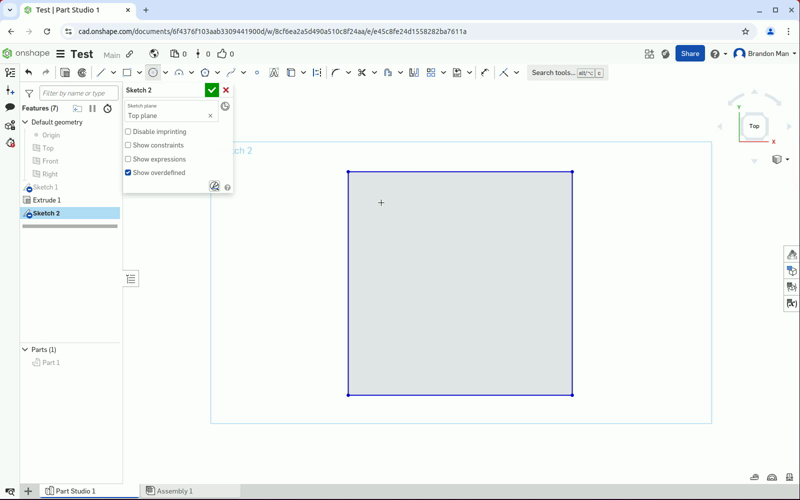
mouse_move(397, 202)
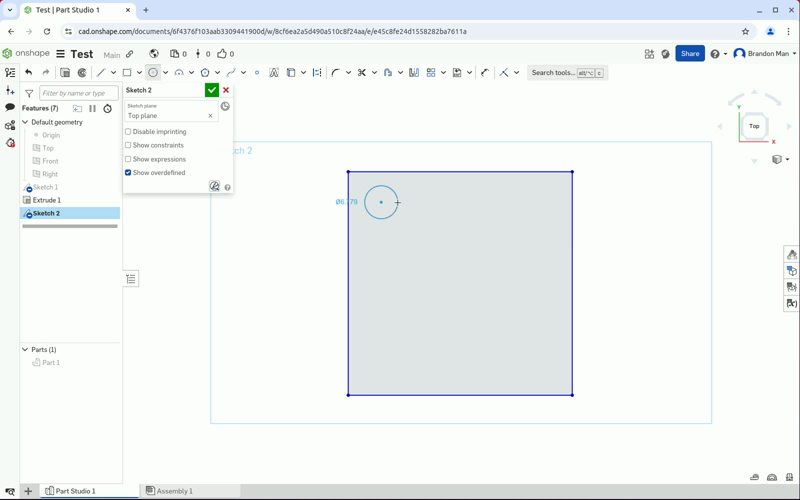
click(397, 202)
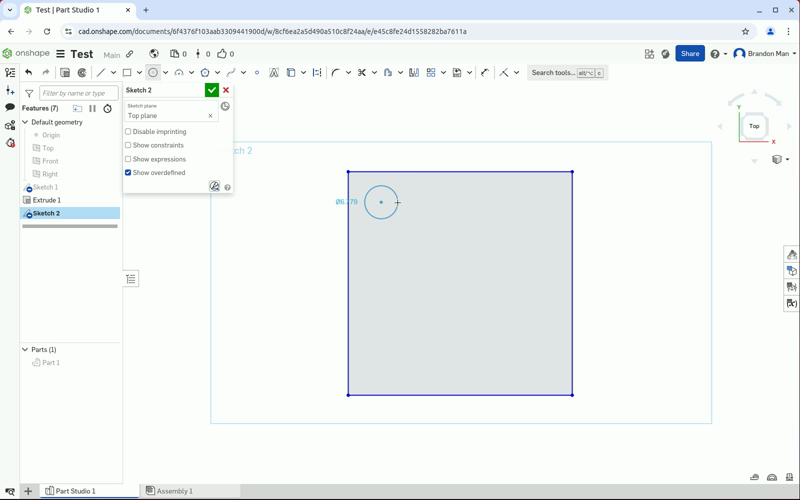
key(esc)
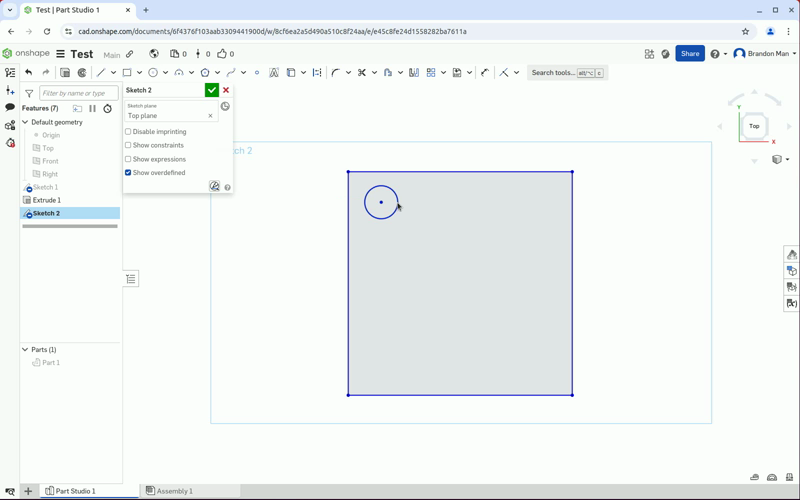
mouse_move(452, 351)
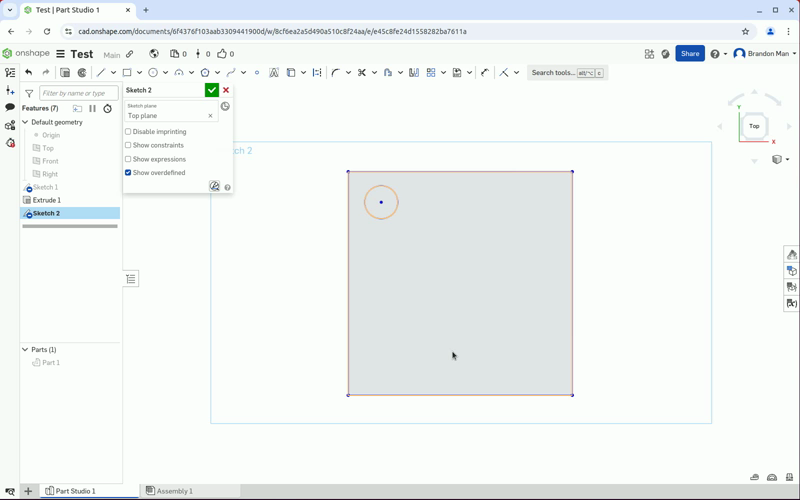
click(452, 351)
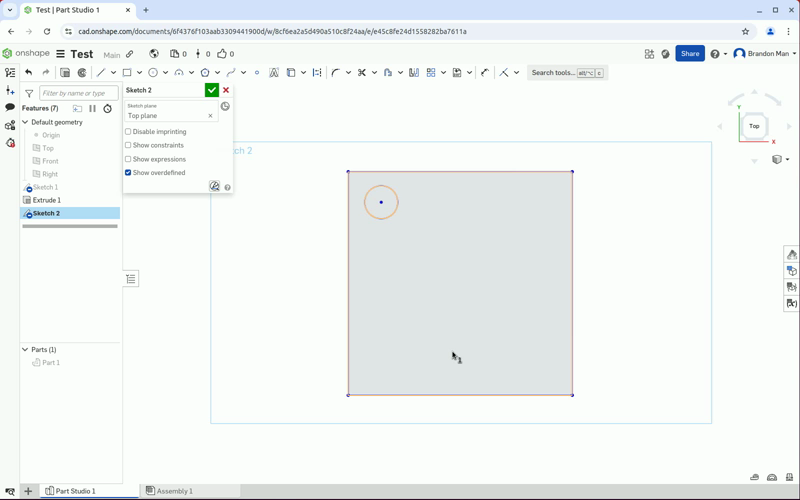
mouse_move(73, 352)
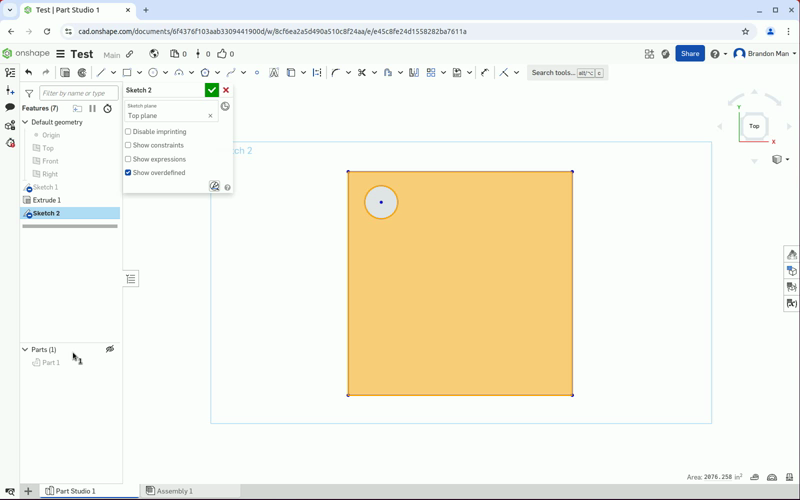
key(shift+y)
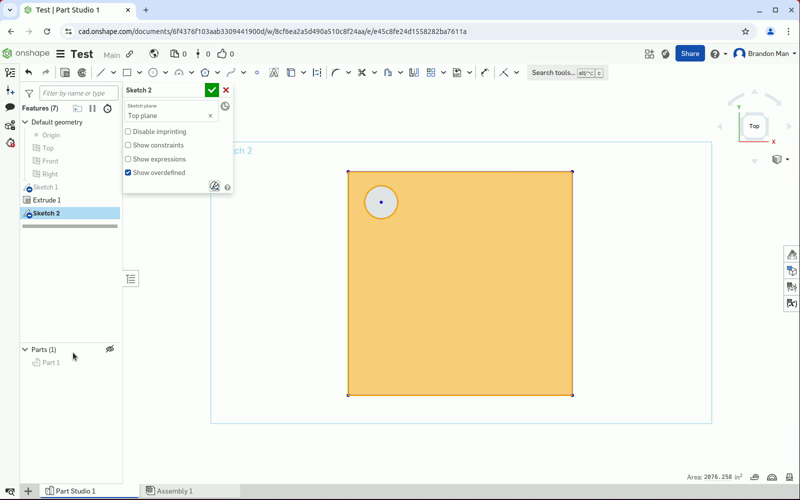
key(shift+e)
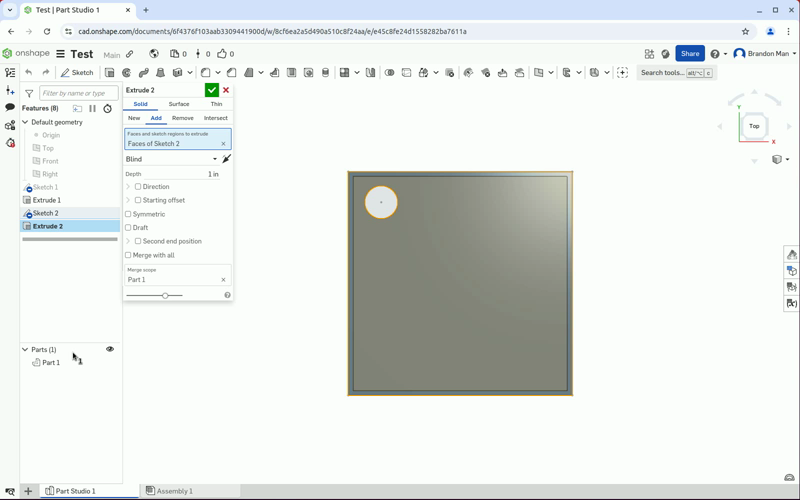
mouse_move(143, 106)
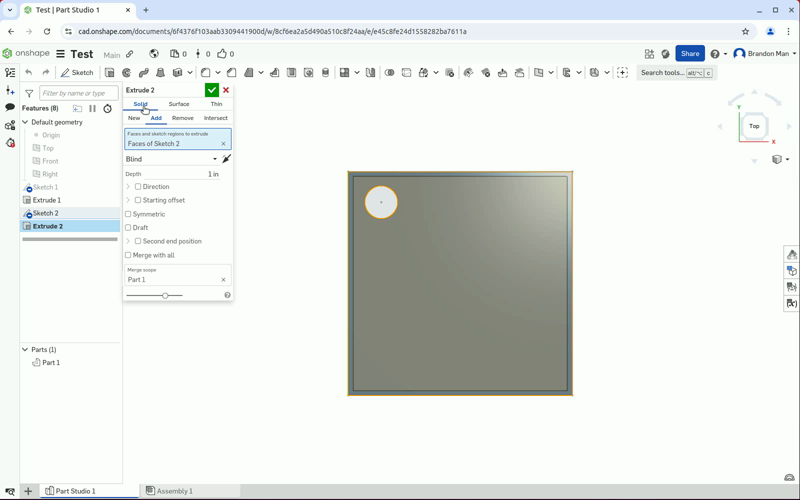
click(143, 106)
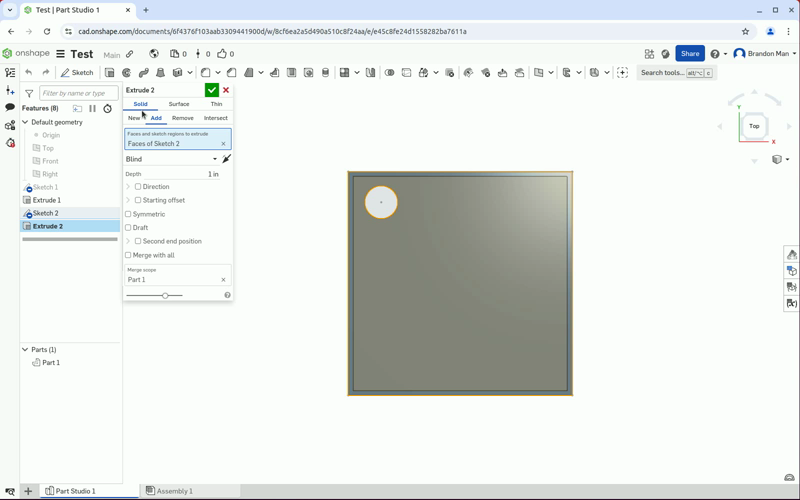
mouse_move(137, 120)
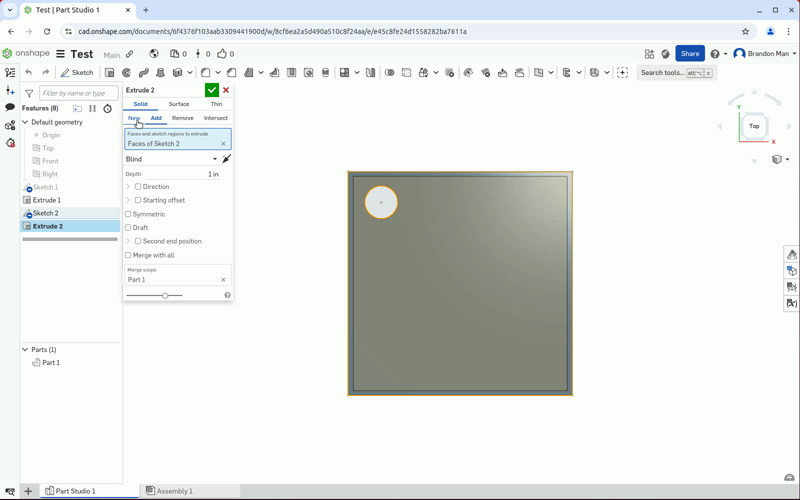
click(137, 120)
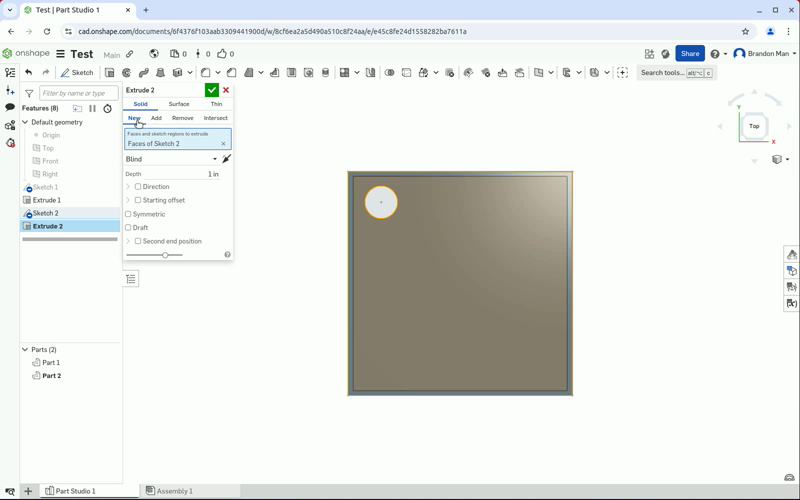
key(tab, 4)
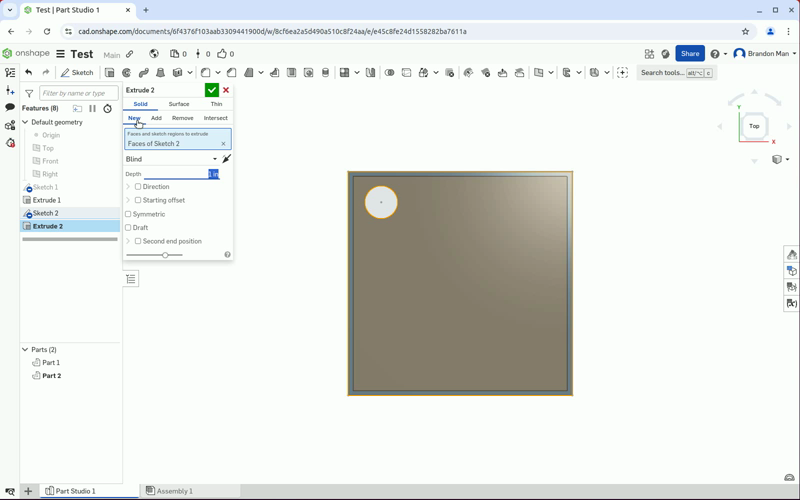
text(4.333)
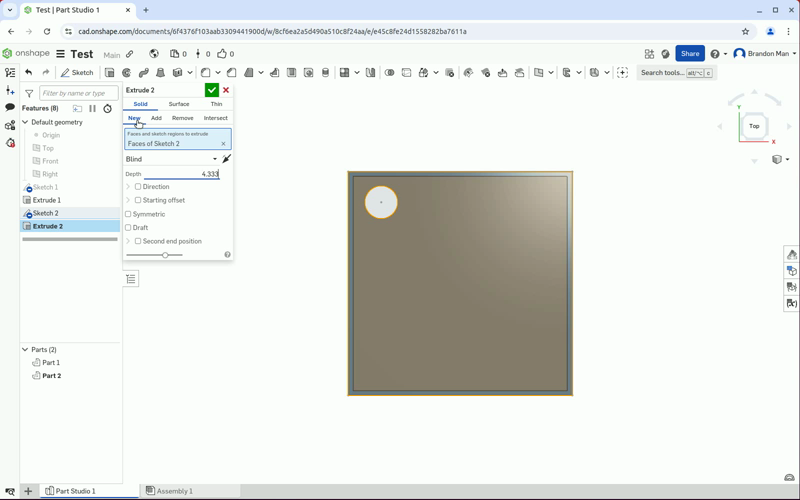
key(enter)
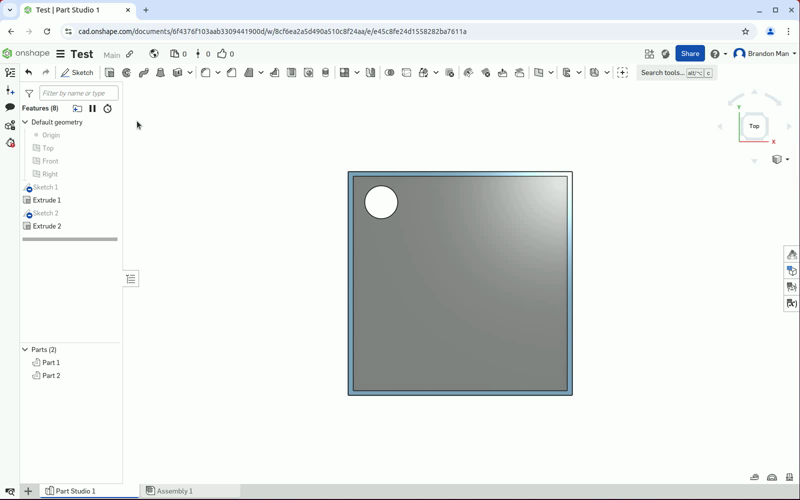
key(shift+h)
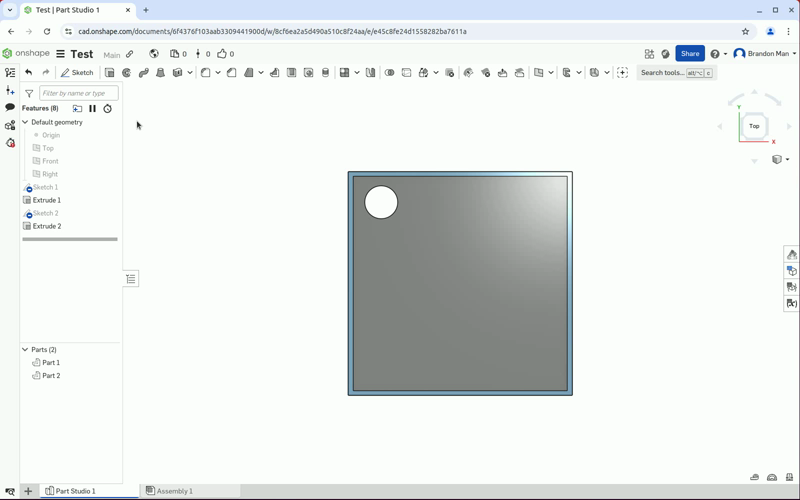
key(shift+h)
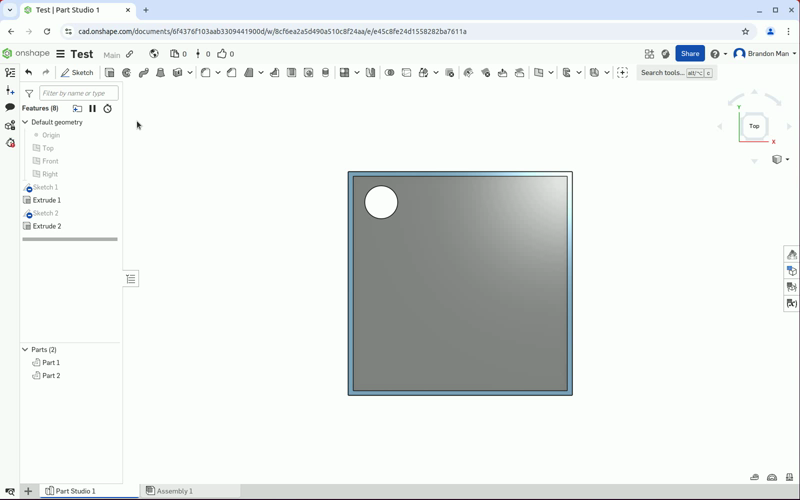
key(shift+7)
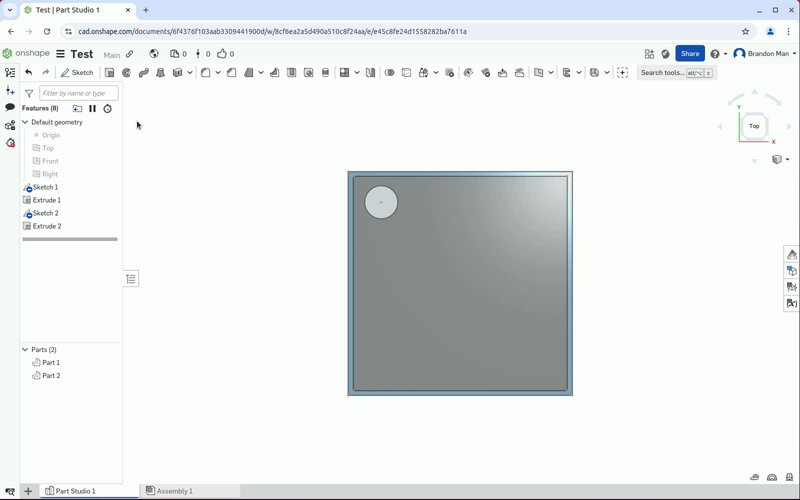
key(up, 3)
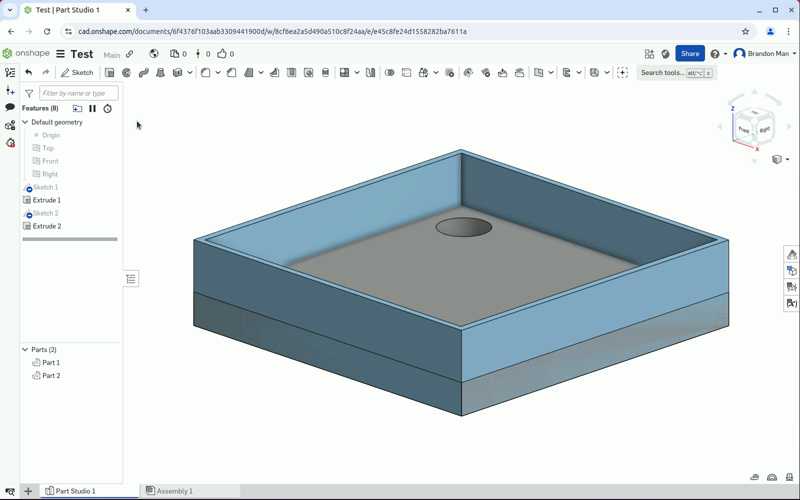
key(left, 3)
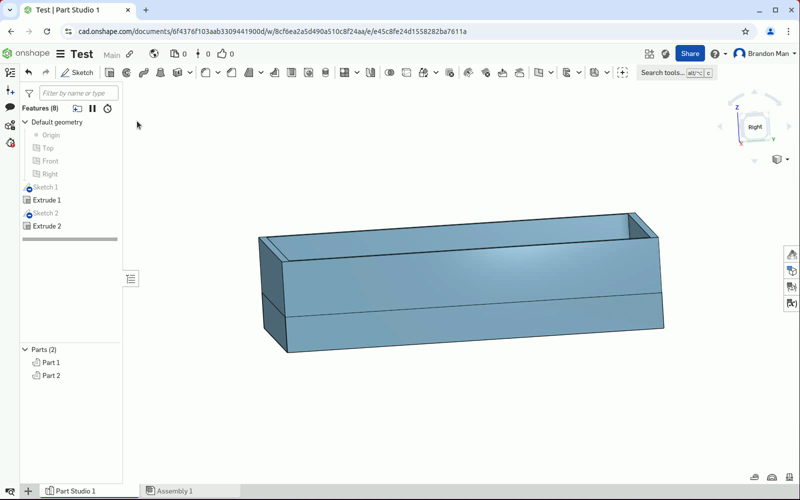
key(right, 3)
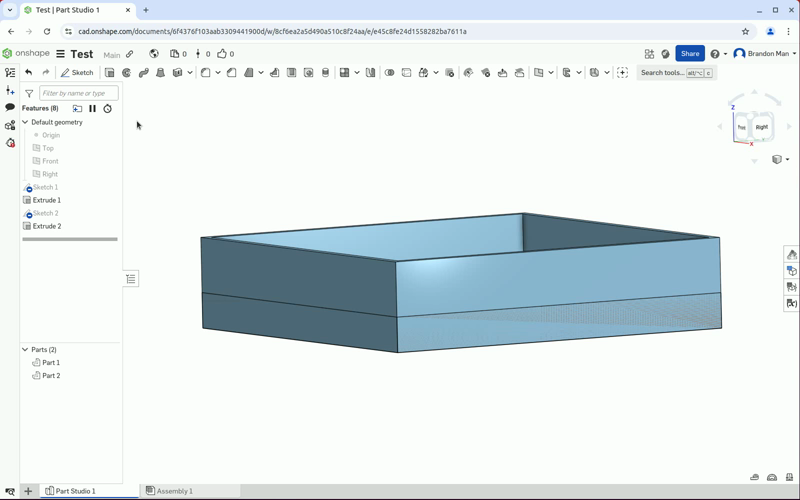
key(down, 3)
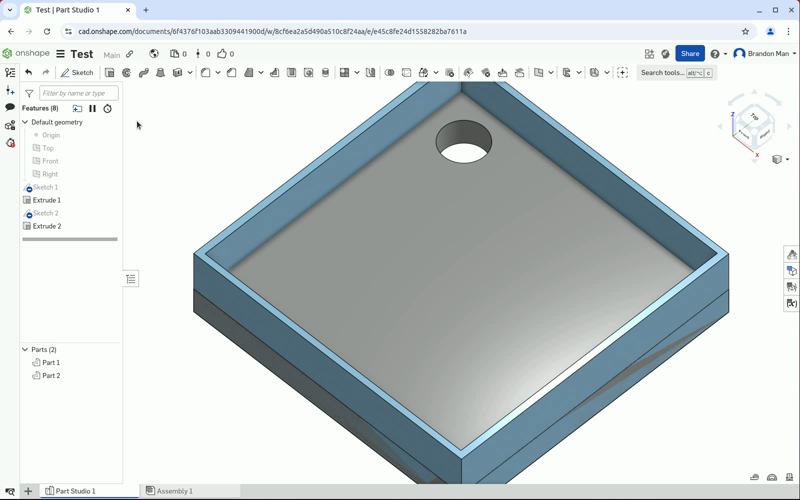
mouse_move(73, 189)
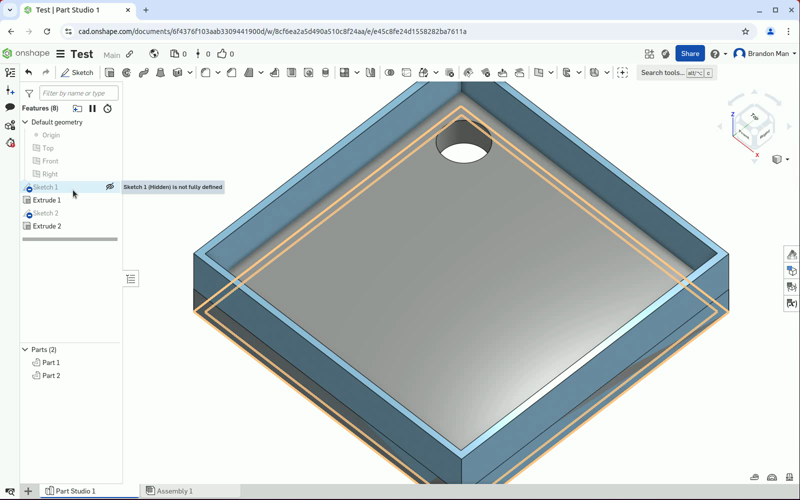
click(73, 189)